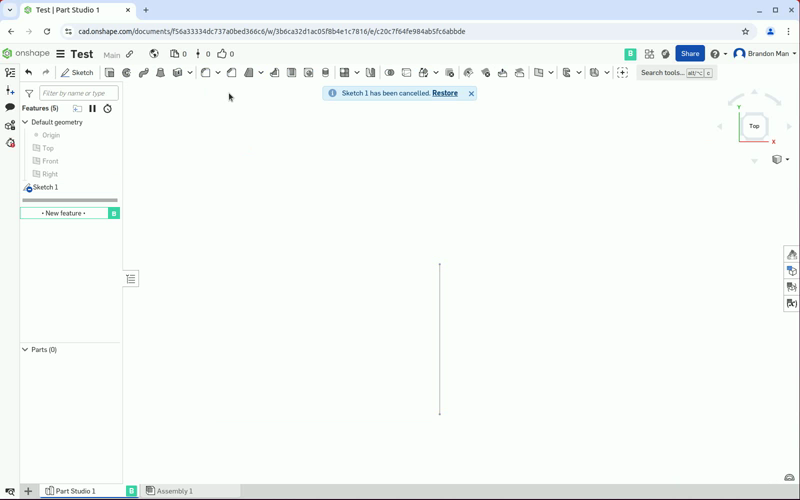
key(shift+h)
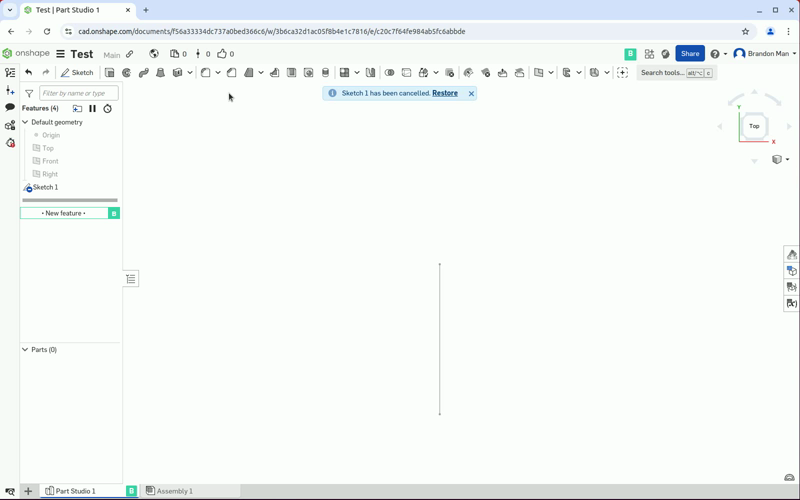
key(shift+s)
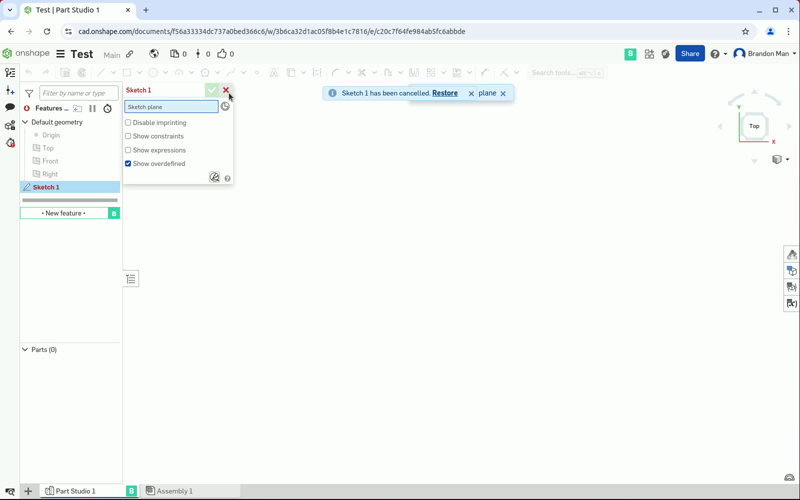
mouse_move(73, 150)
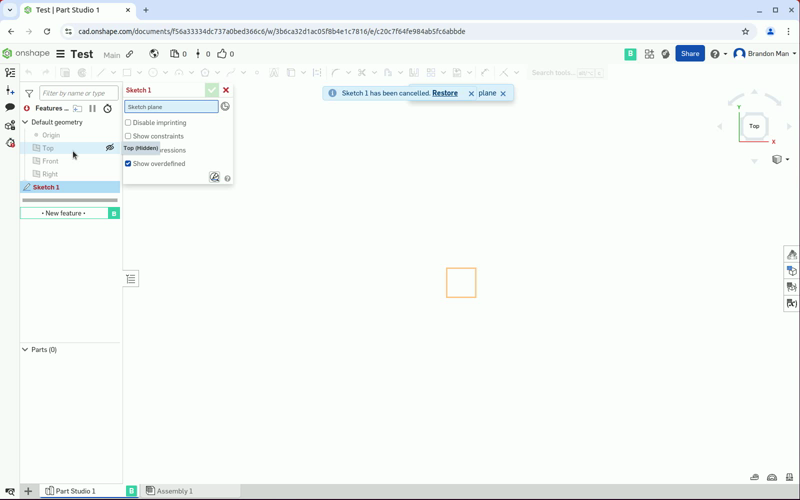
click(73, 150)
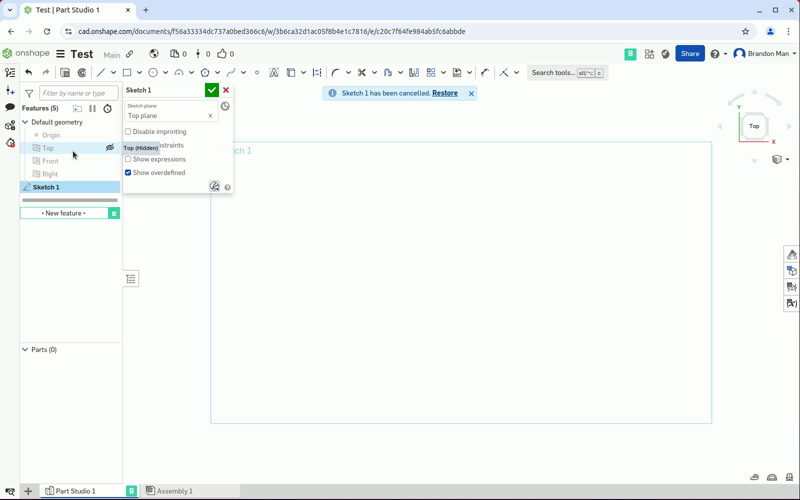
mouse_move(73, 352)
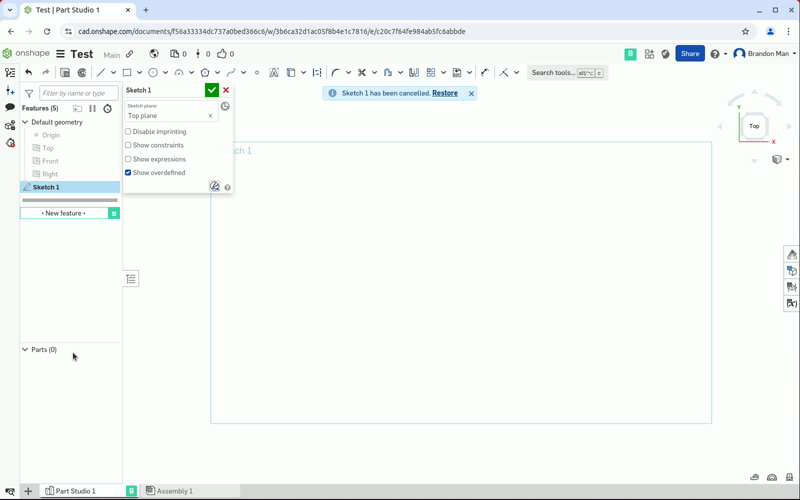
key(y)
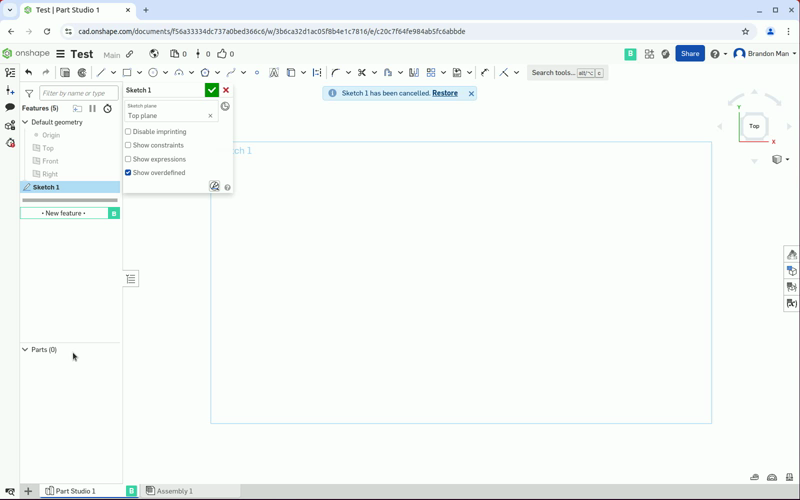
key(c)
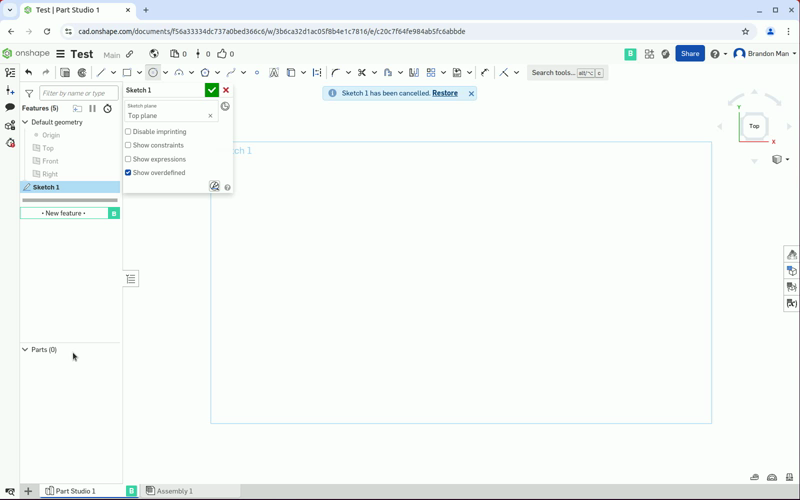
key_down(shift)
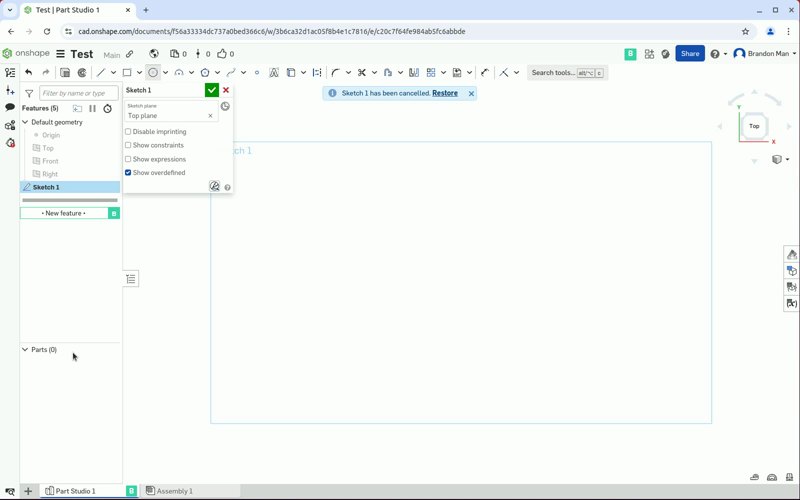
mouse_move(429, 285)
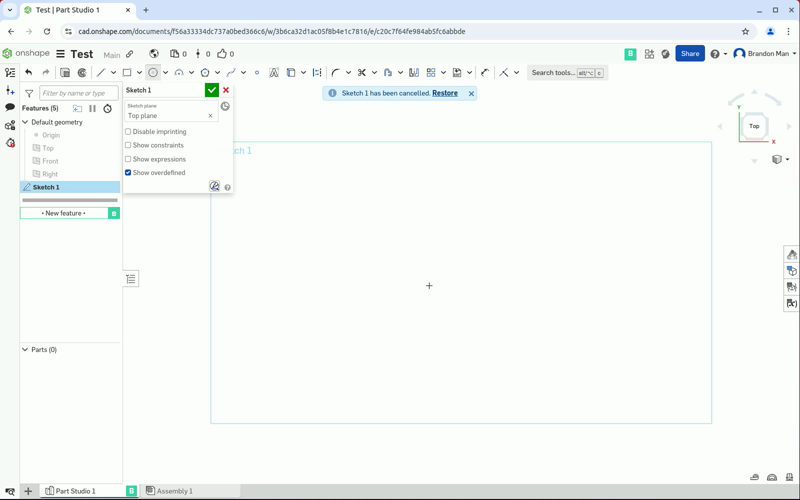
click(429, 285)
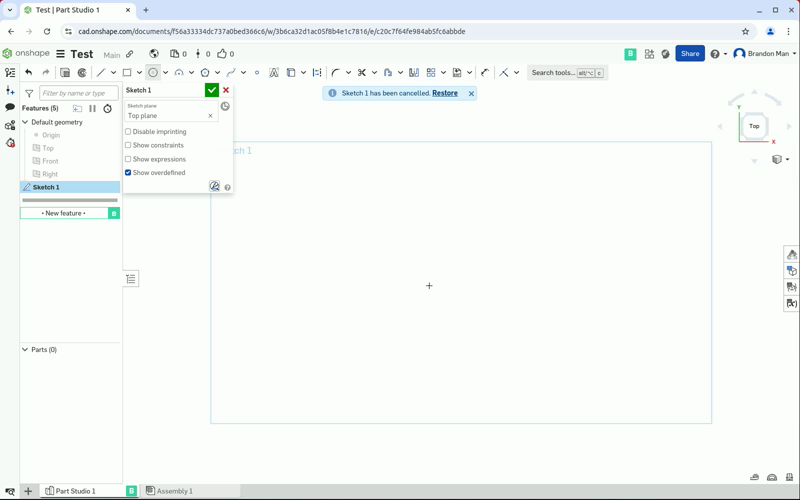
key_up(shift)
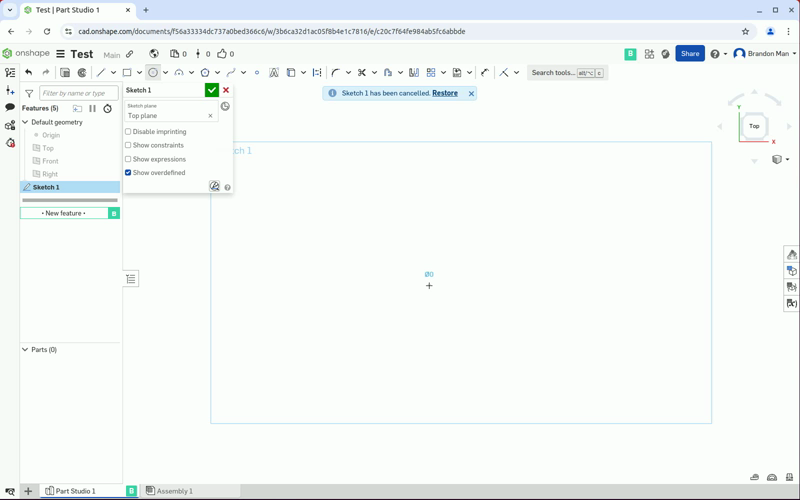
mouse_move(446, 285)
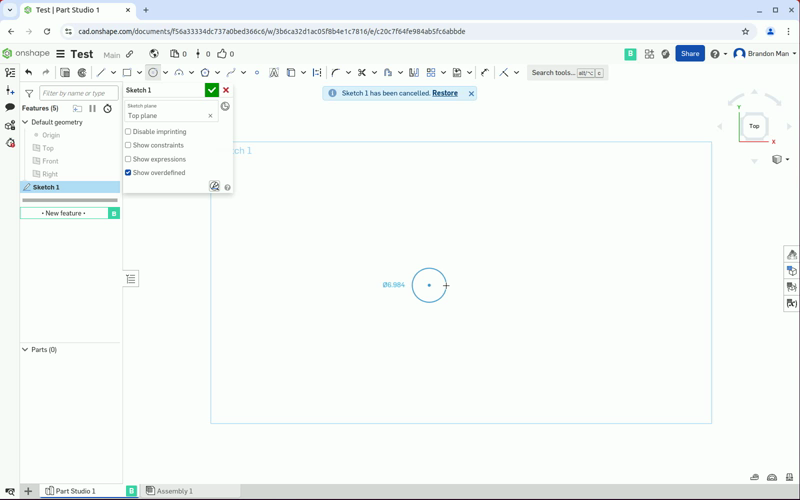
click(446, 285)
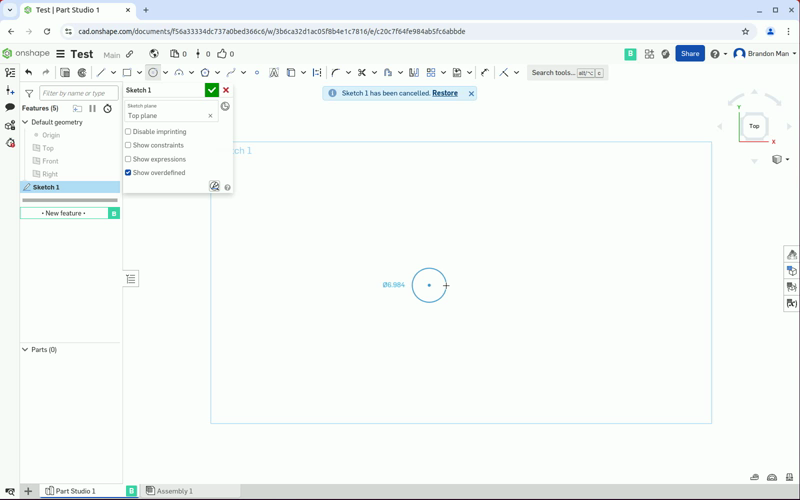
key(esc)
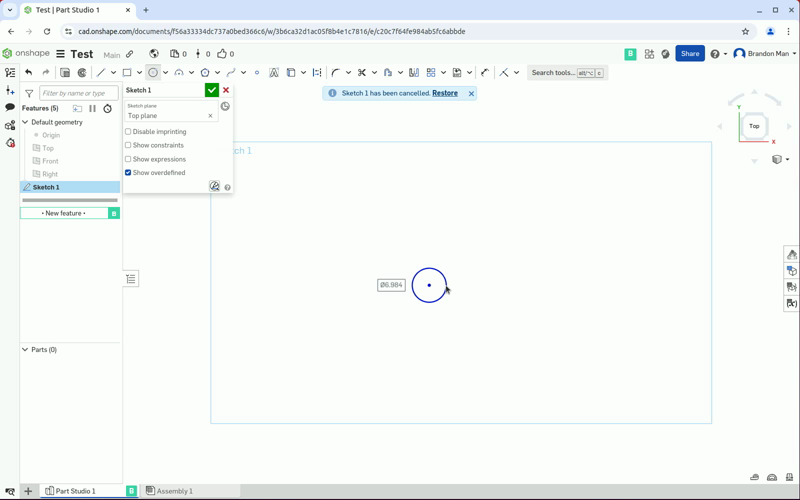
mouse_move(421, 291)
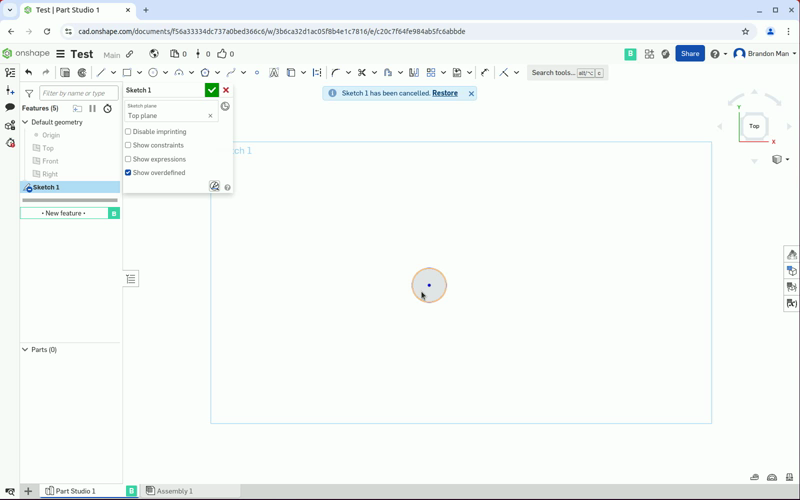
scroll(6)
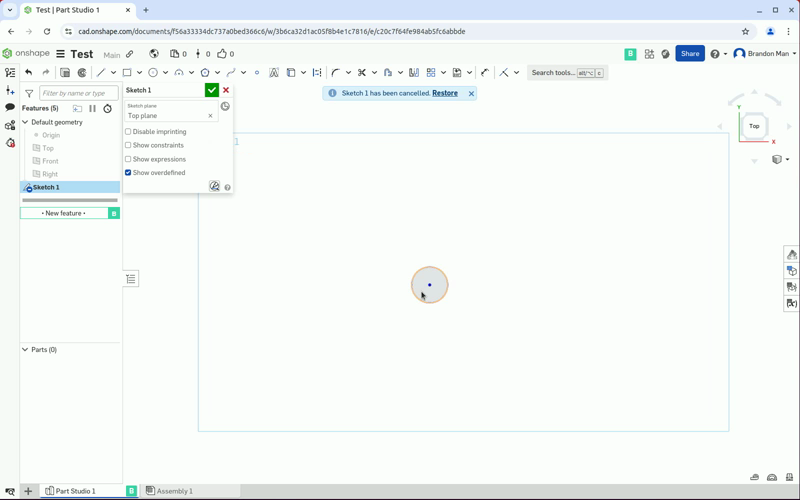
scroll(6)
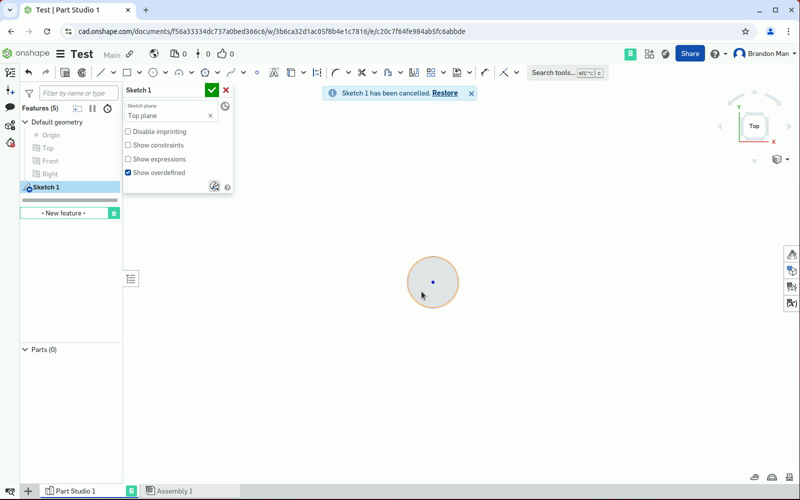
scroll(6)
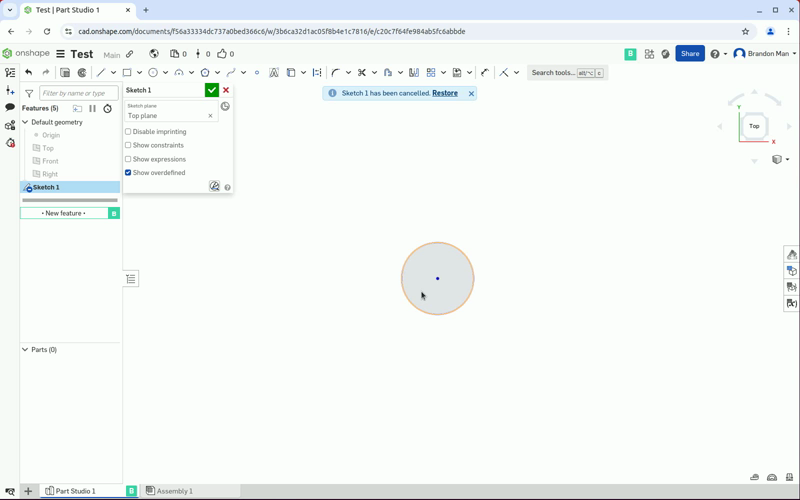
scroll(6)
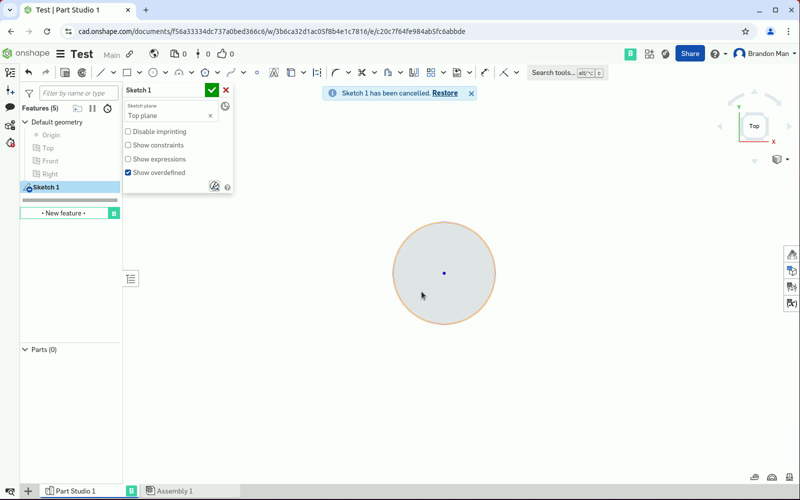
scroll(6)
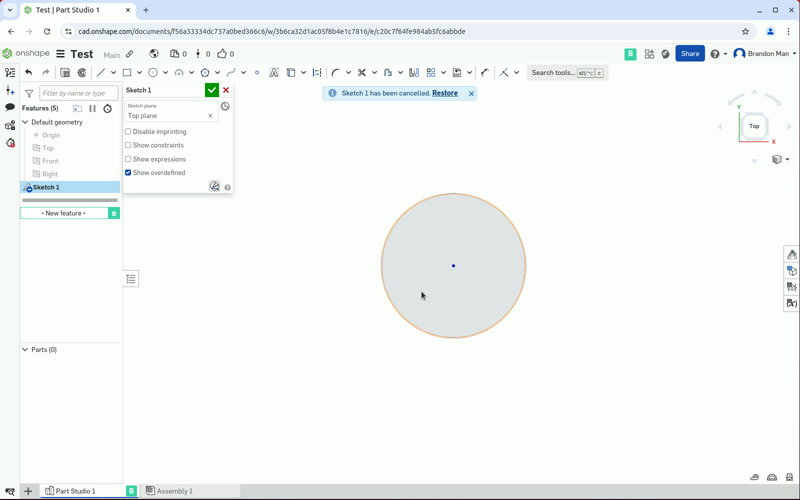
scroll(6)
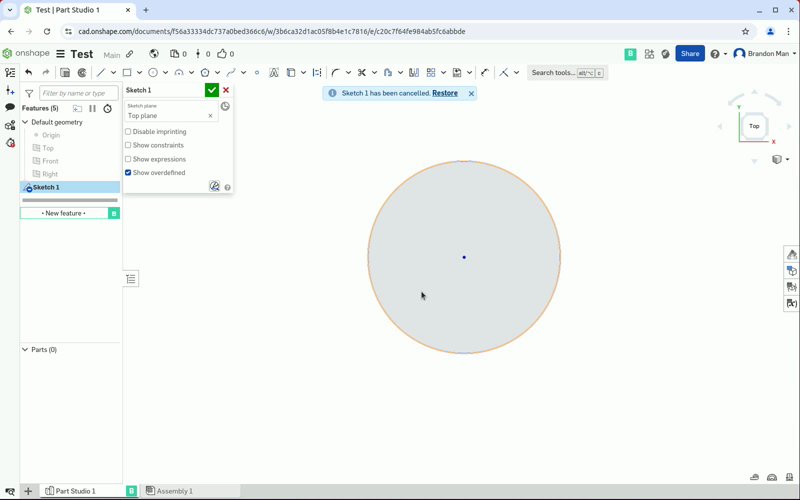
scroll(6)
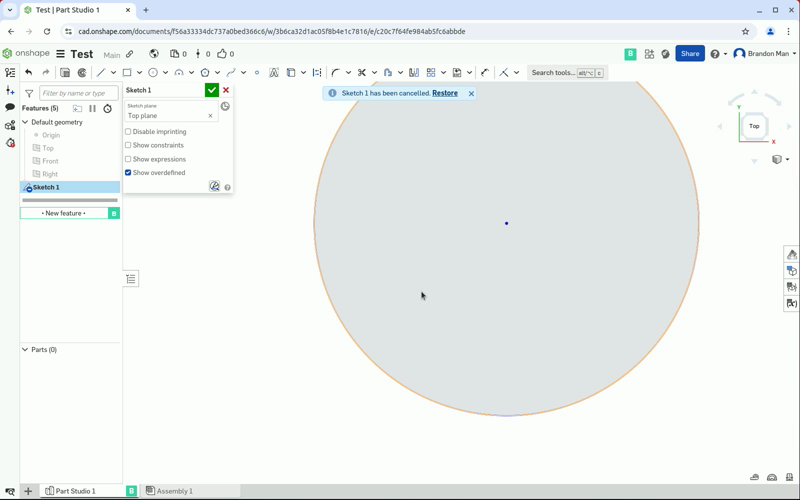
click(421, 291)
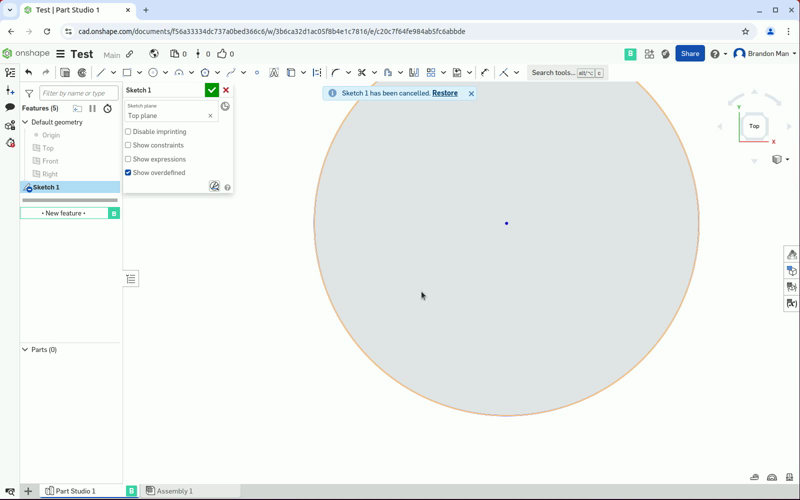
scroll(-6)
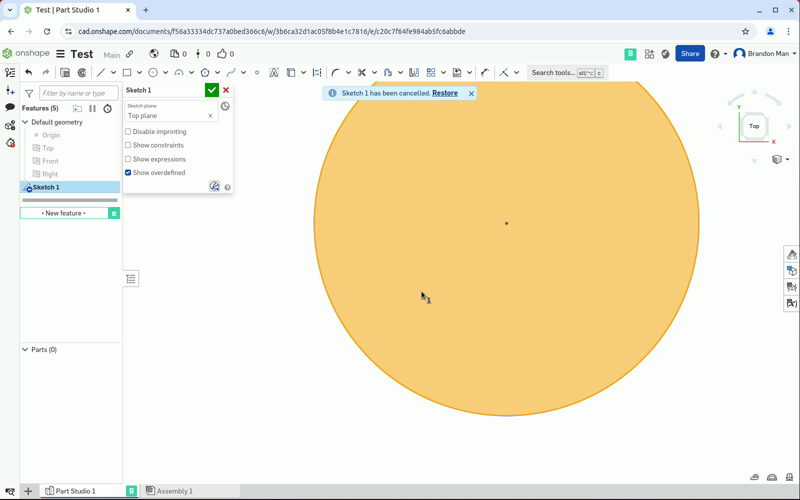
scroll(-6)
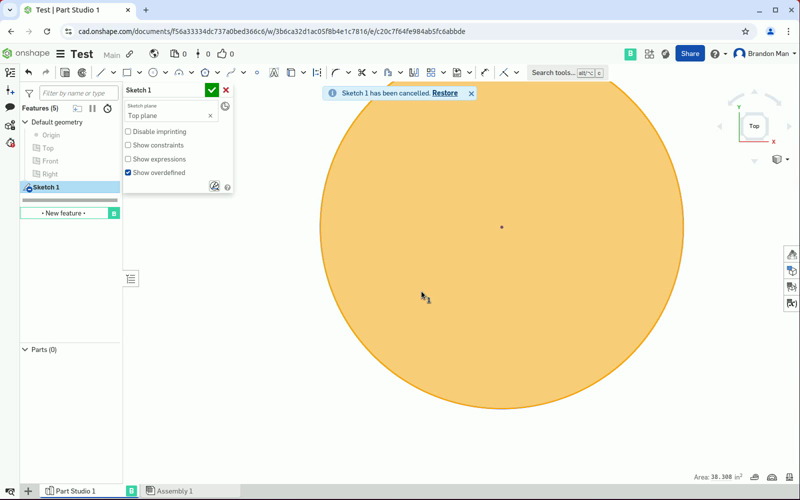
scroll(-6)
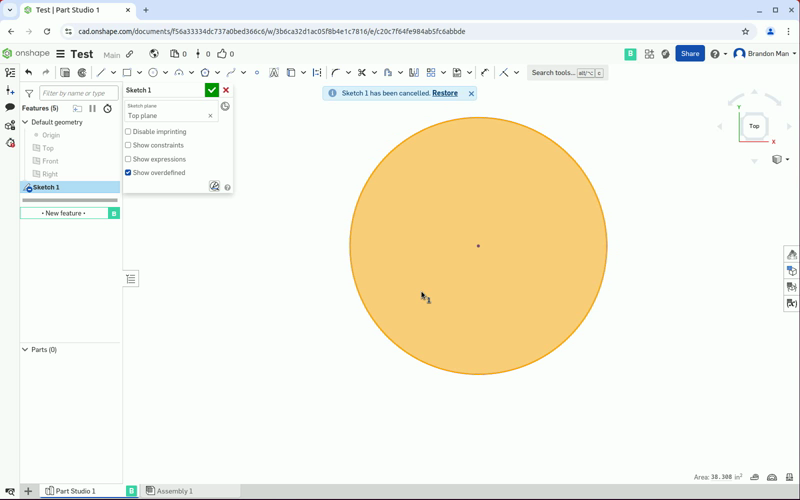
scroll(-6)
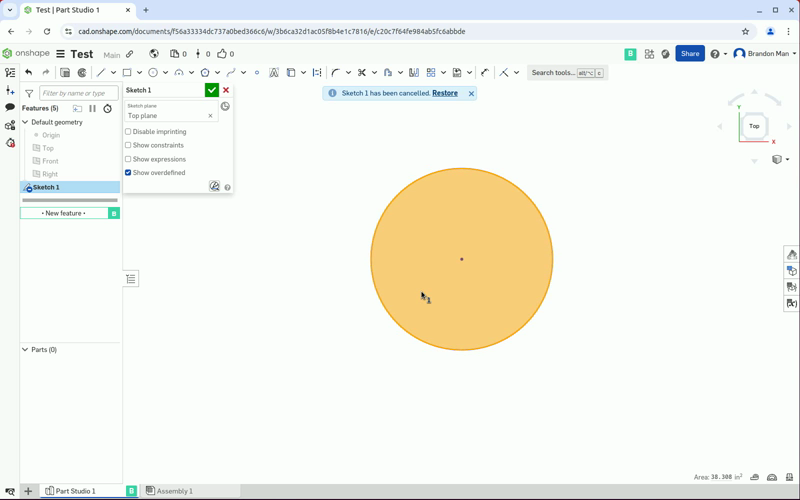
scroll(-6)
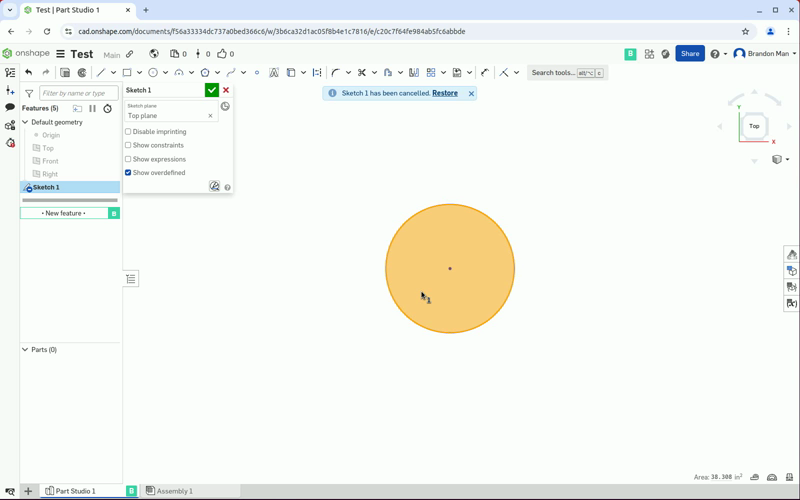
scroll(-6)
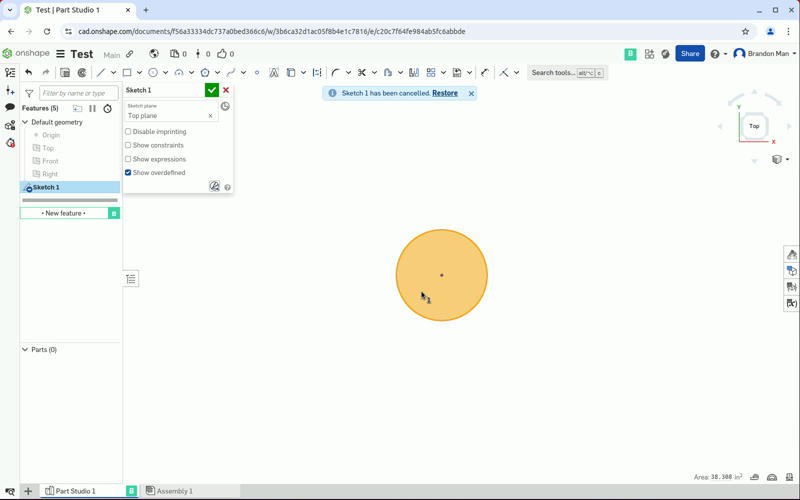
scroll(-6)
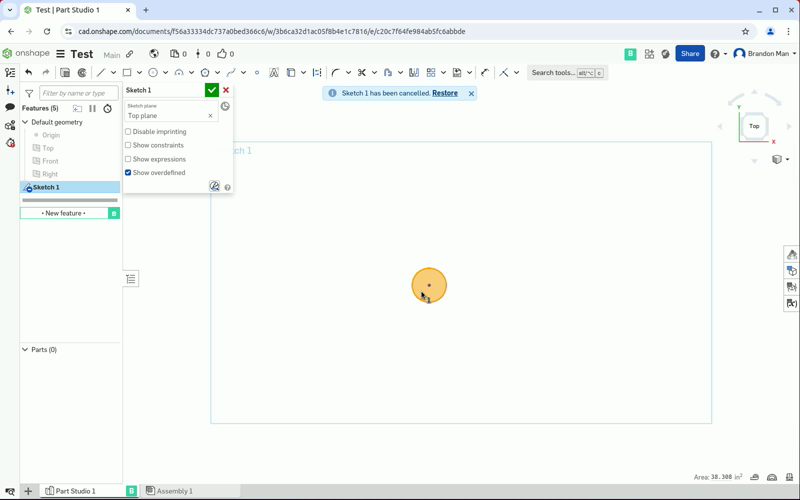
mouse_move(73, 352)
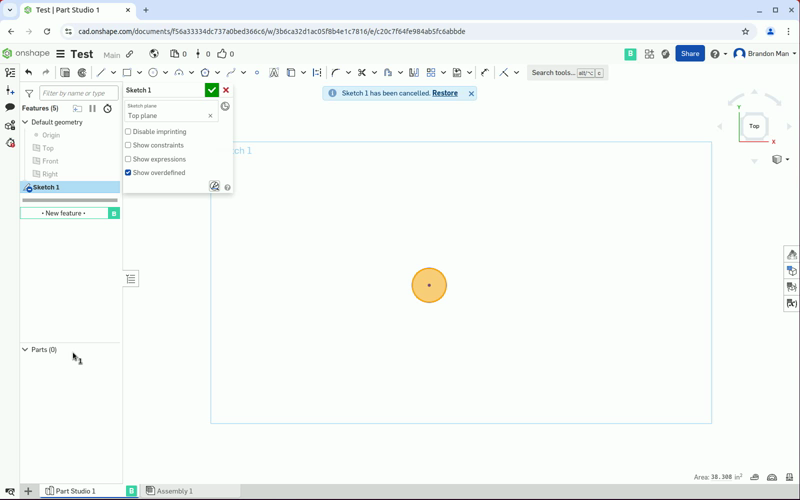
key(shift+y)
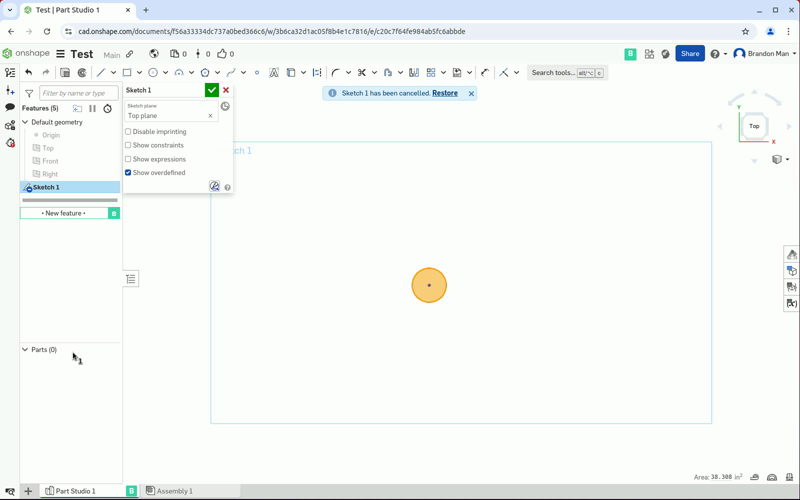
key(shift+e)
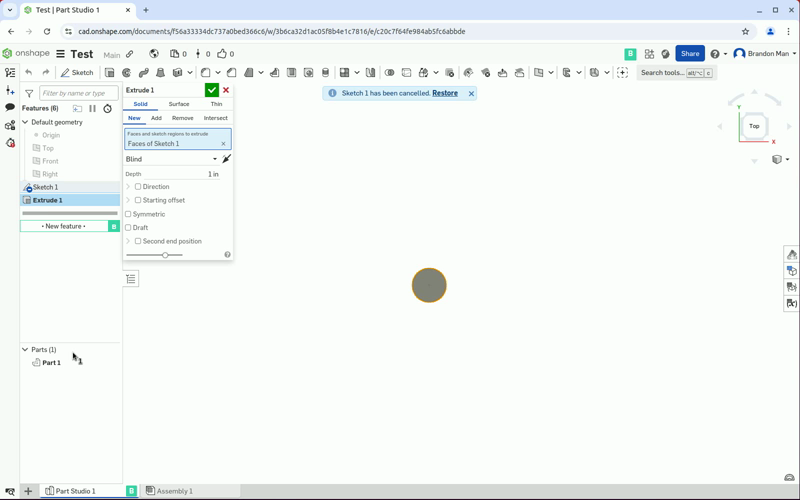
mouse_move(143, 106)
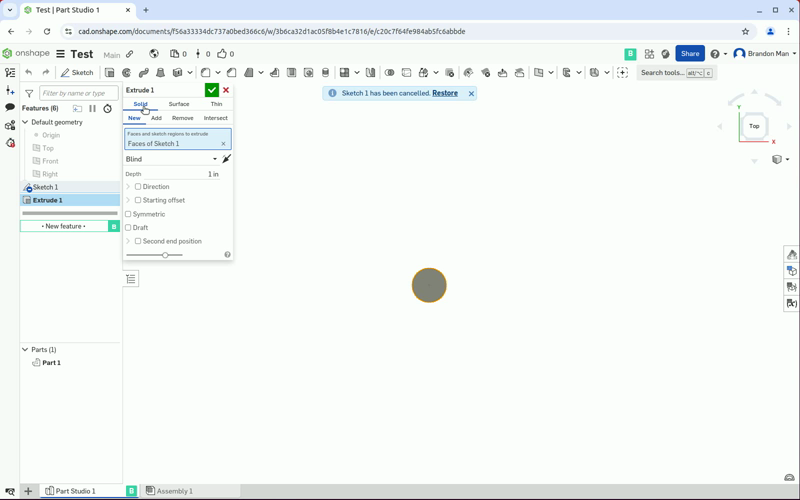
click(143, 106)
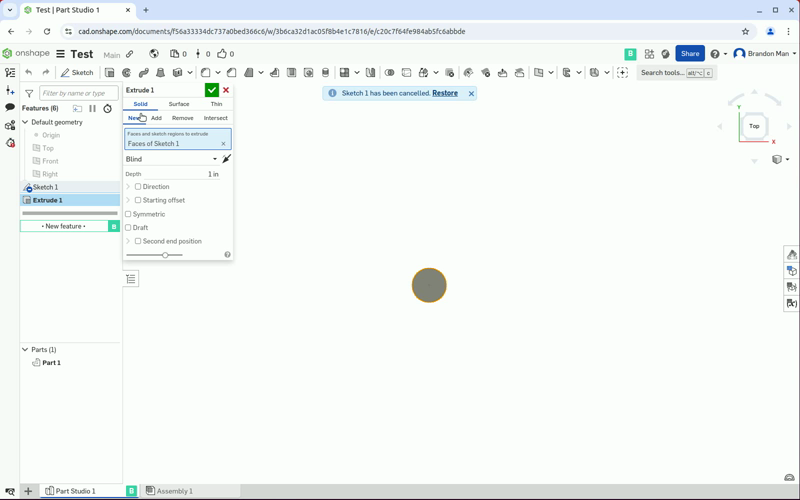
mouse_move(137, 120)
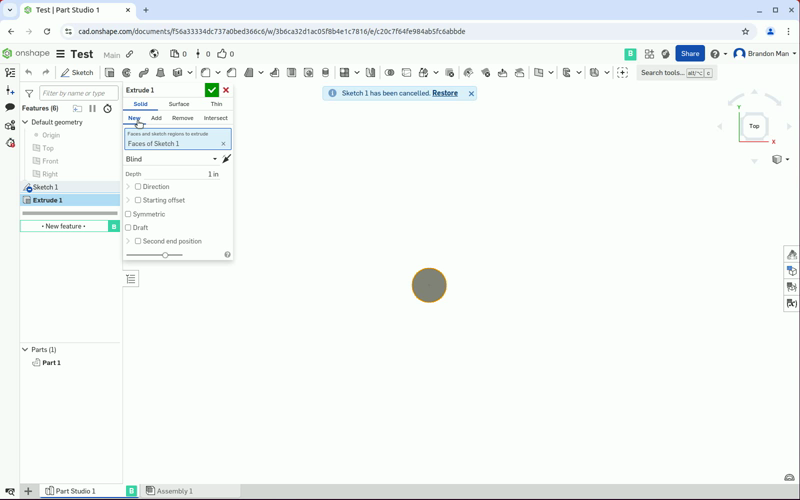
click(137, 120)
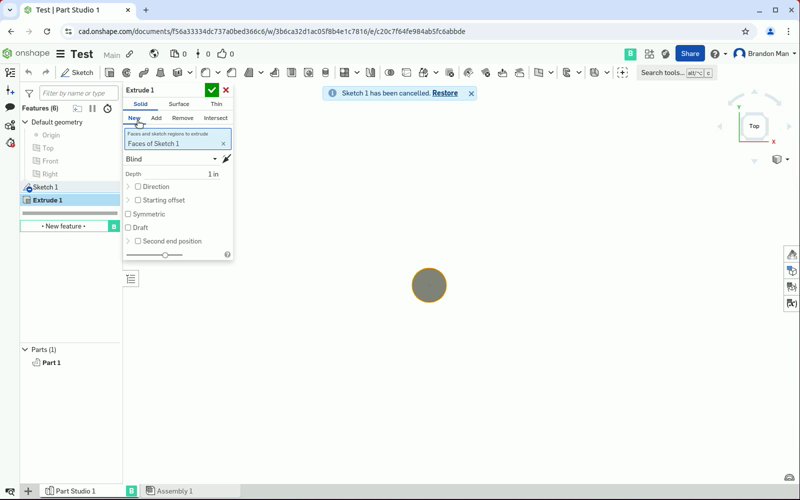
key(tab, 4)
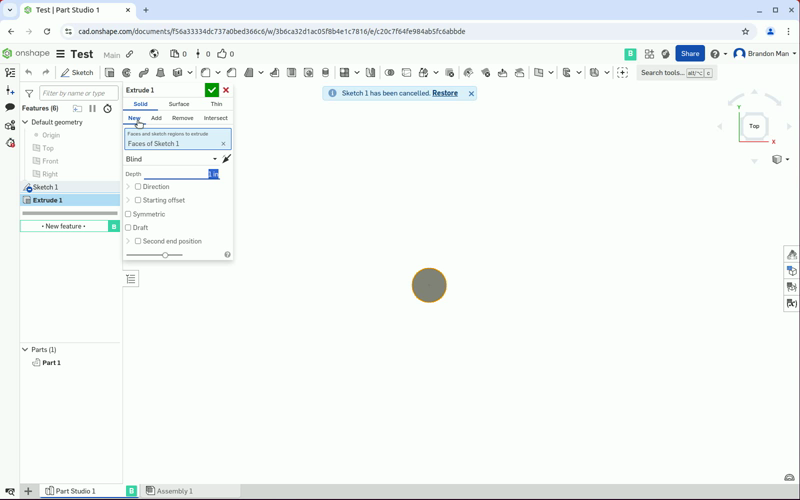
text(5.536)
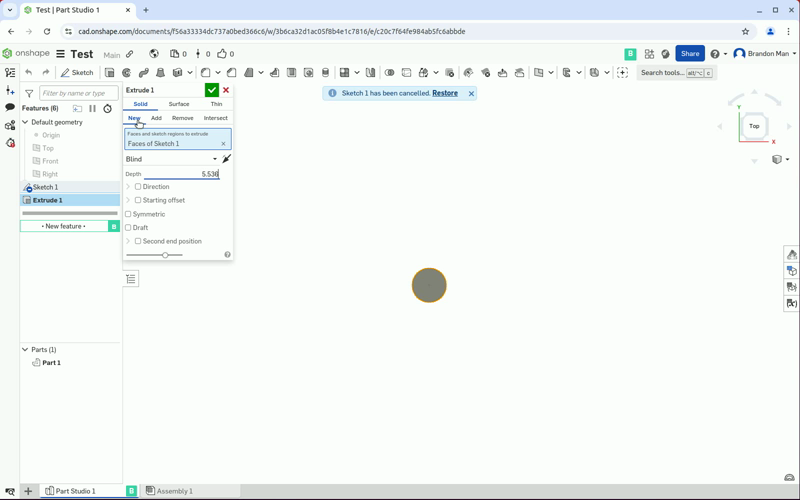
key(enter)
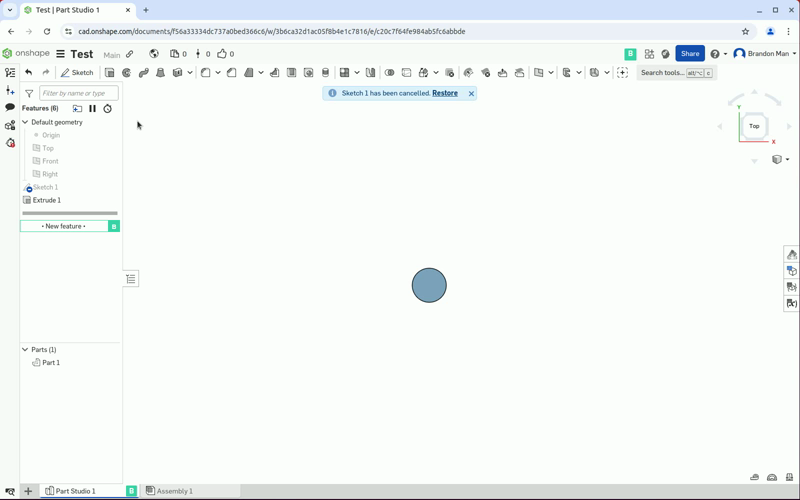
key(shift+h)
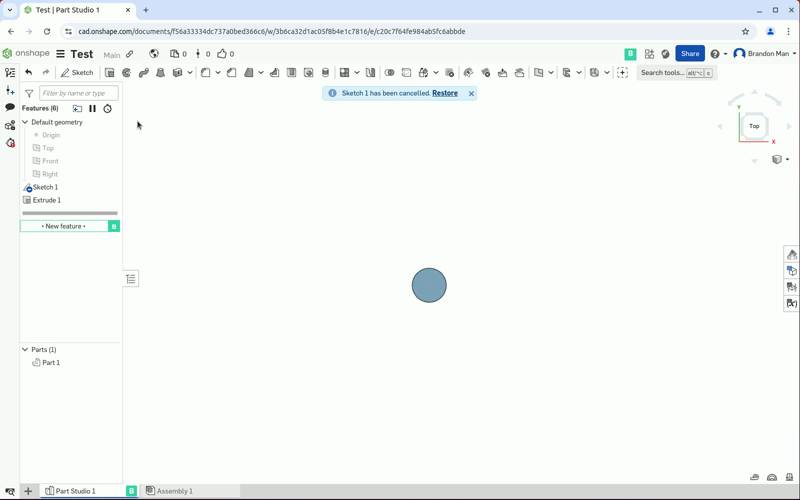
key(shift+h)
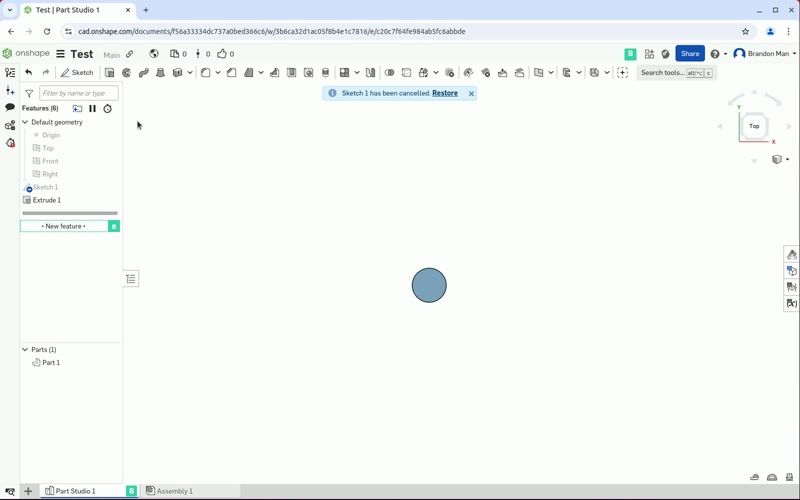
mouse_move(73, 189)
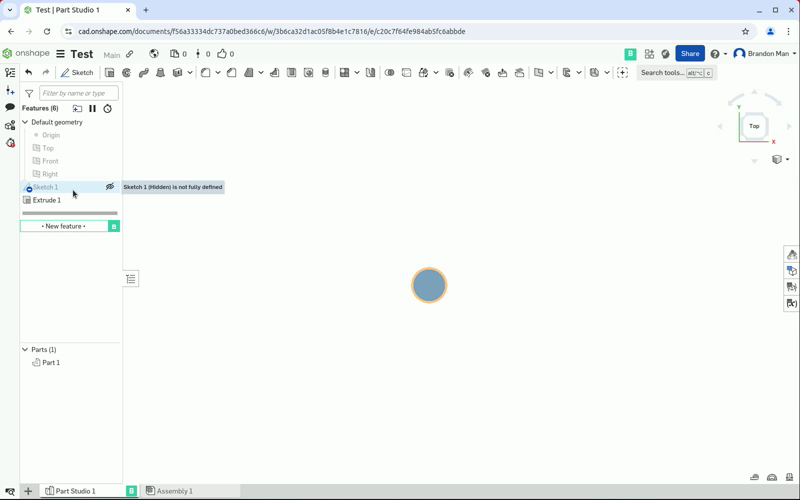
click(73, 189)
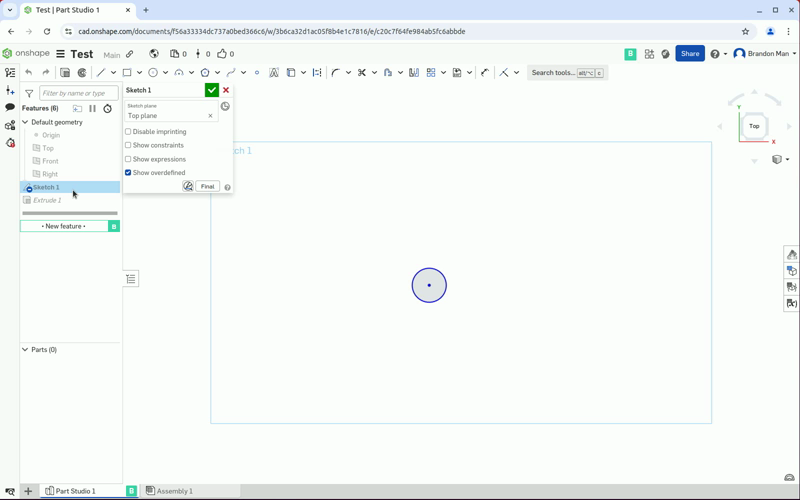
mouse_move(229, 92)
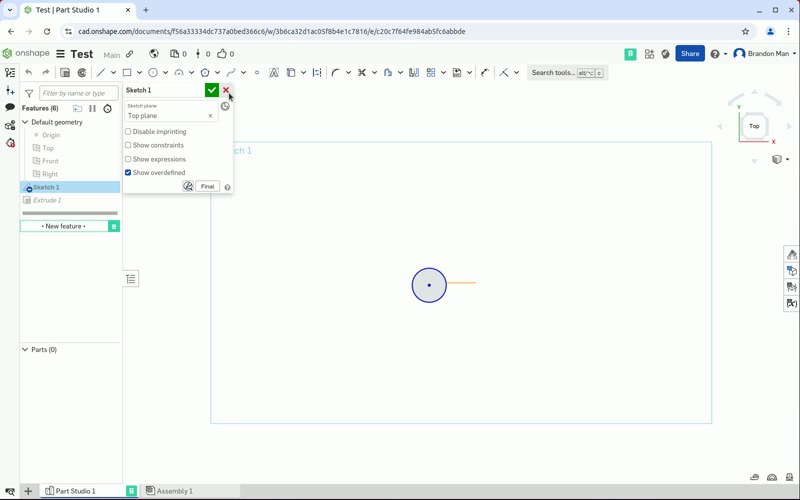
click(229, 92)
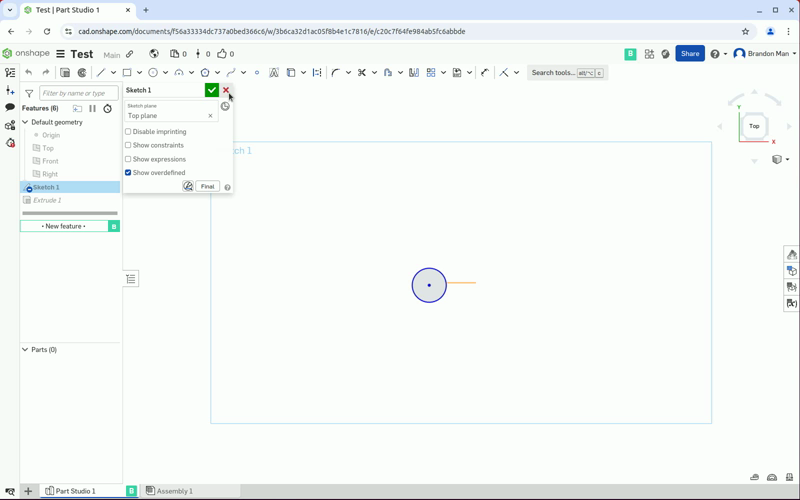
key(shift+s)
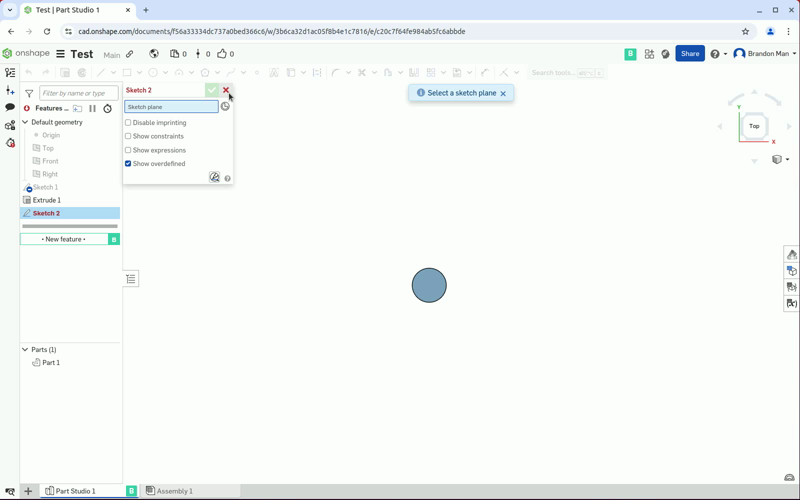
mouse_move(73, 150)
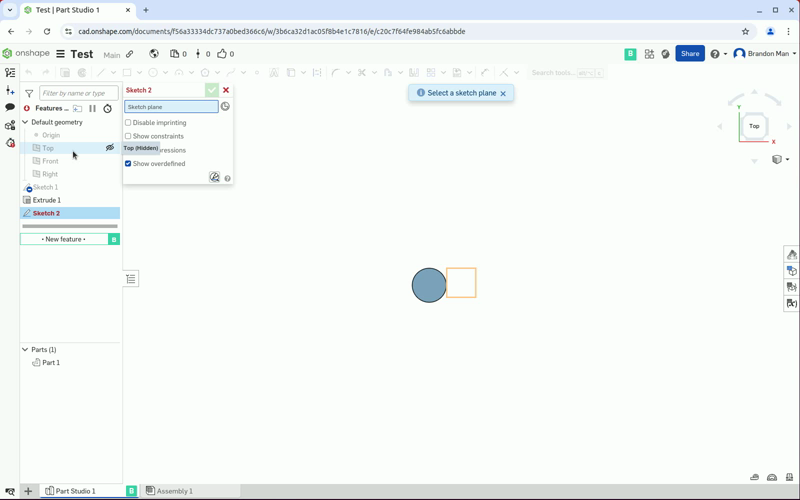
click(73, 150)
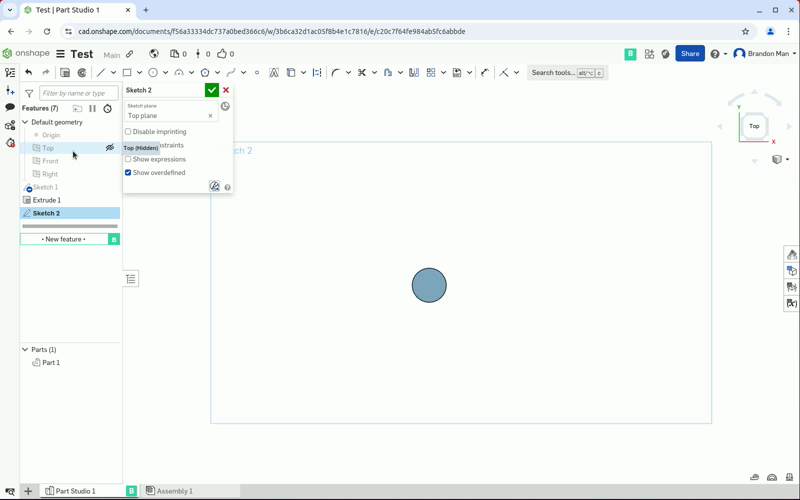
mouse_move(73, 352)
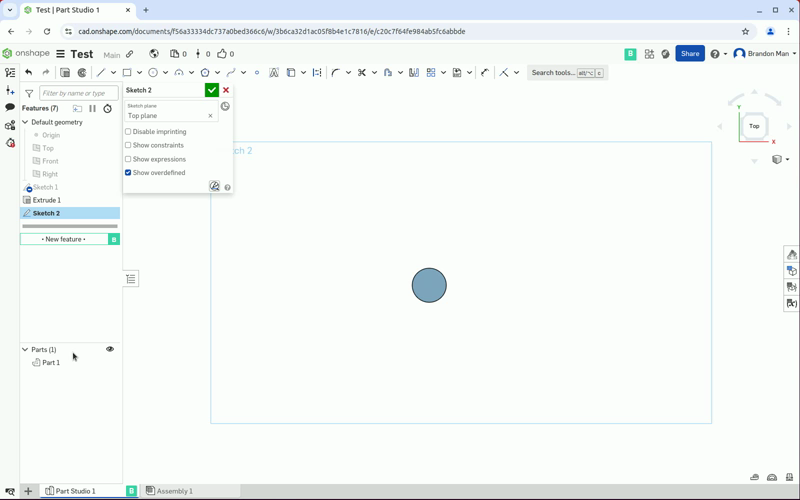
key(y)
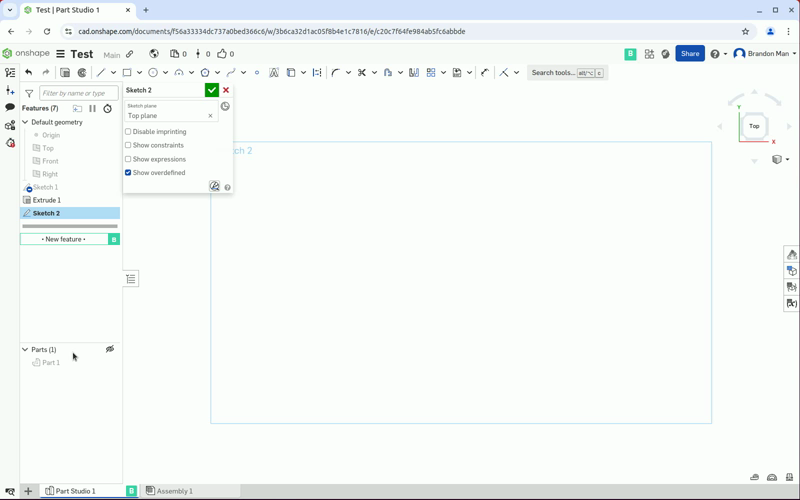
key(a)
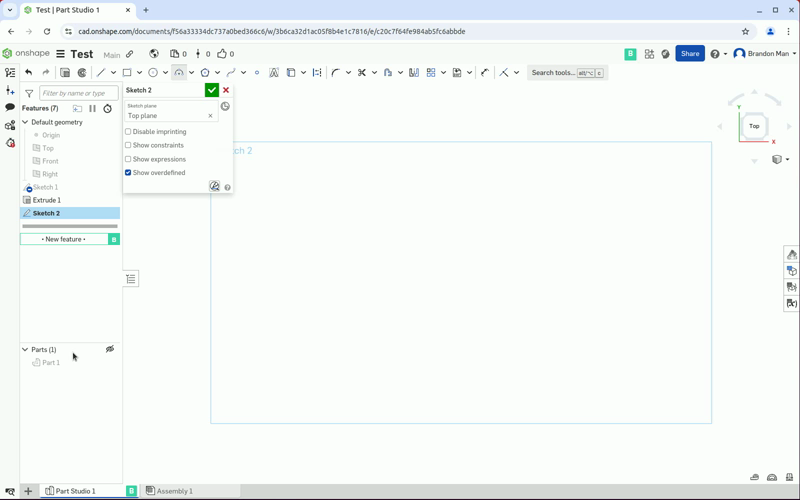
key_down(shift)
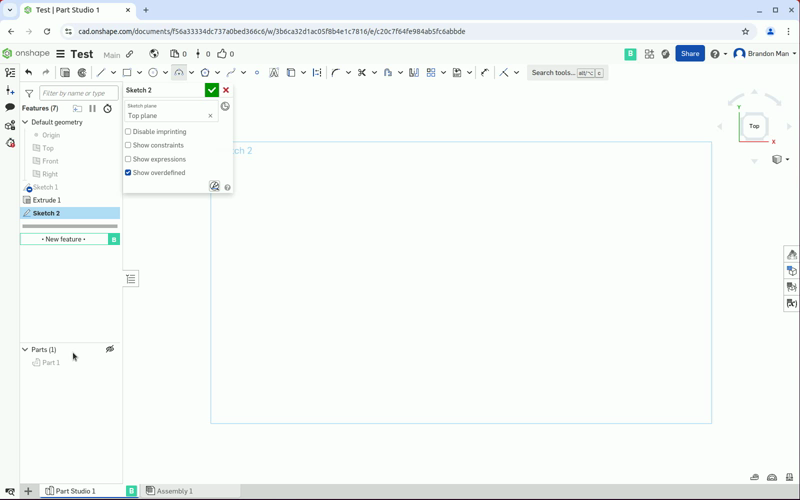
mouse_move(494, 244)
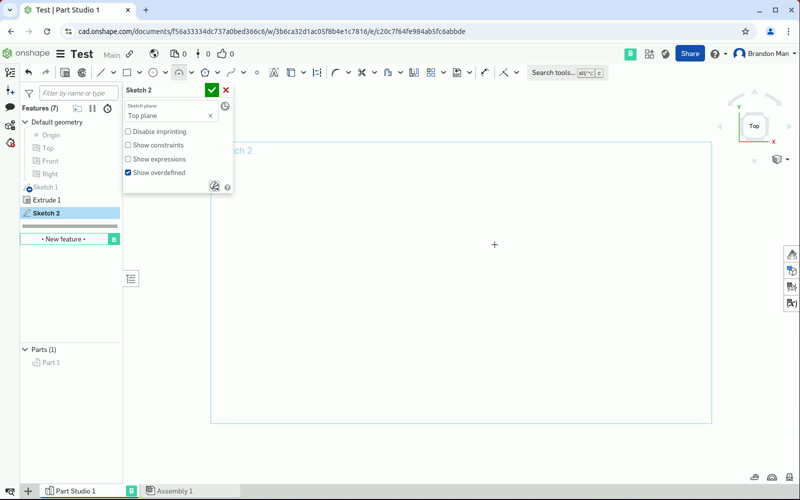
click(494, 244)
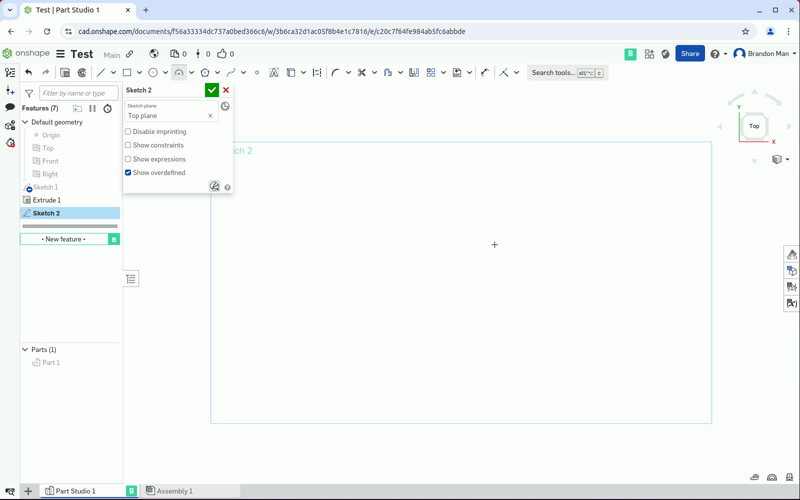
key_up(shift)
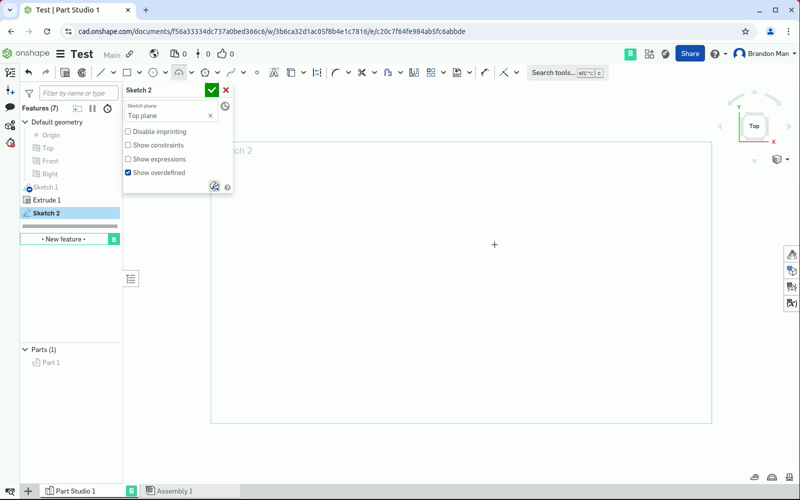
key_down(shift)
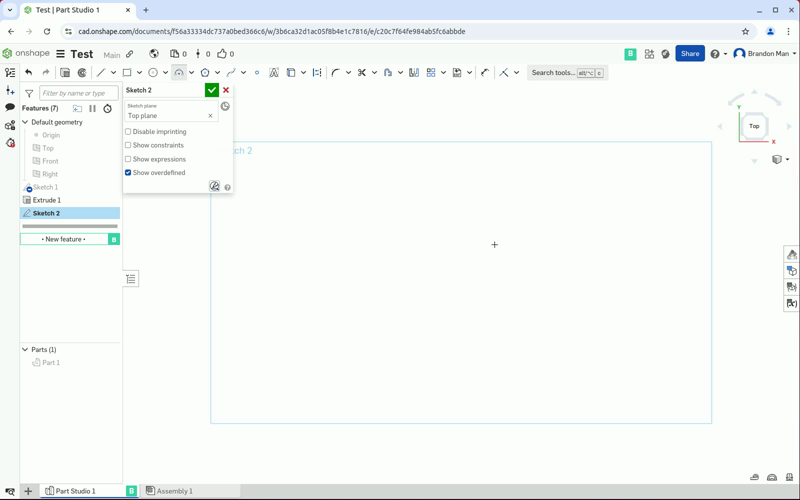
mouse_move(537, 316)
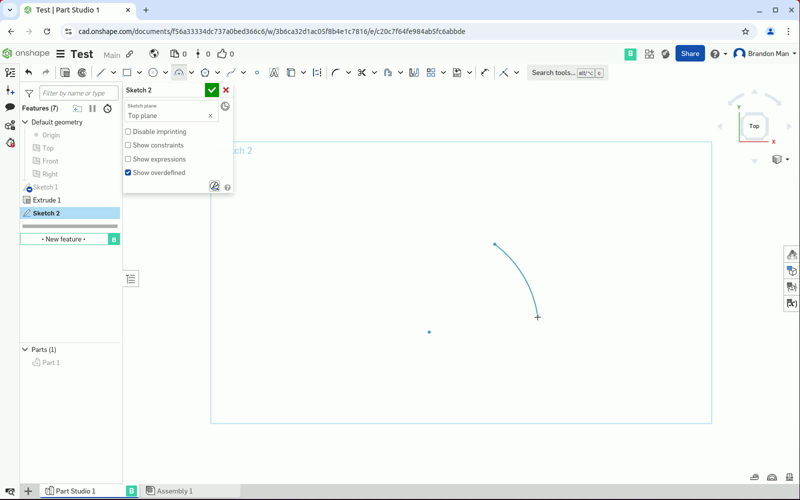
click(537, 316)
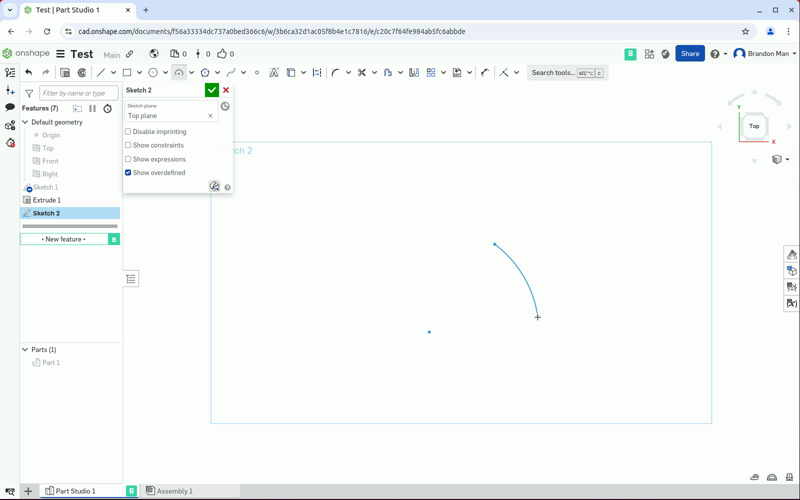
mouse_move(391, 354)
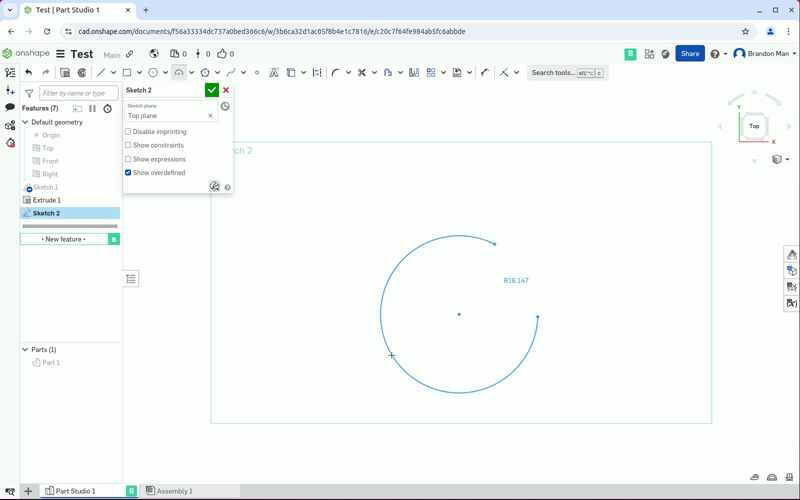
click(391, 354)
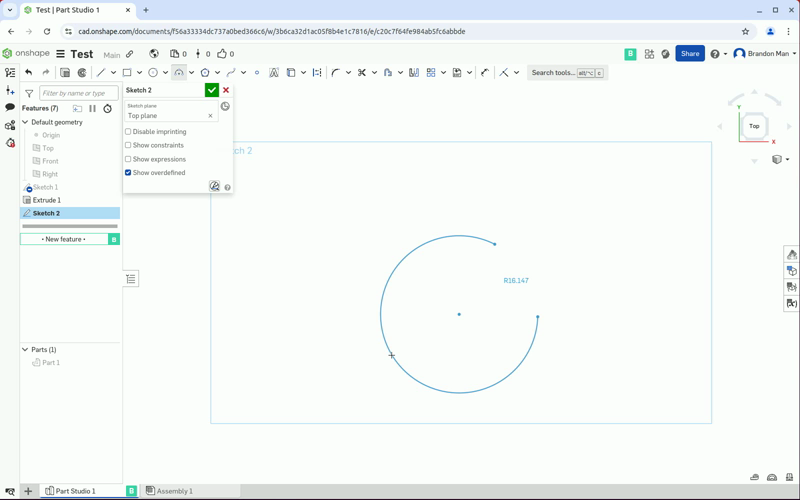
key_up(shift)
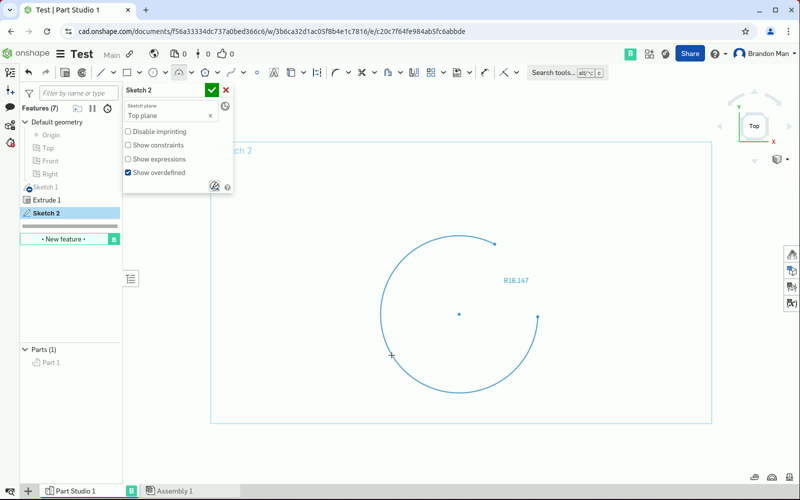
key(esc)
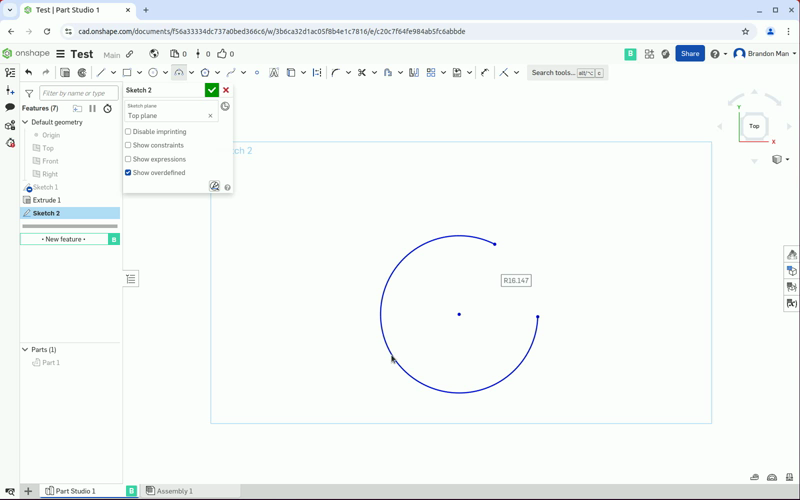
key(l)
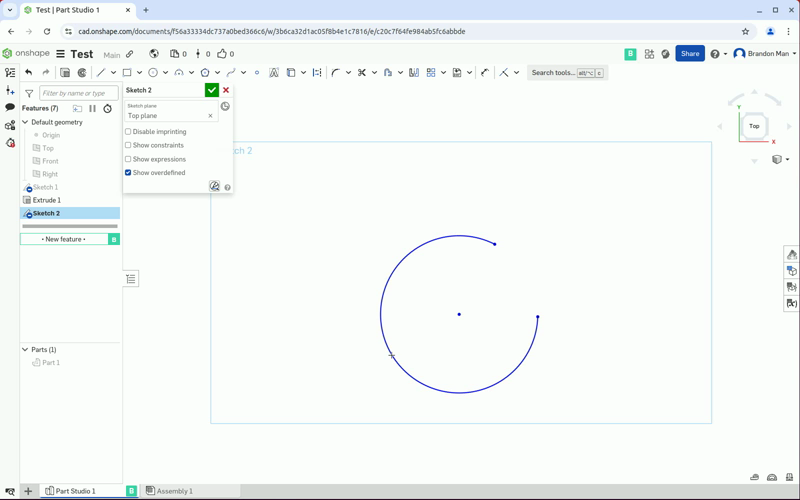
mouse_move(537, 316)
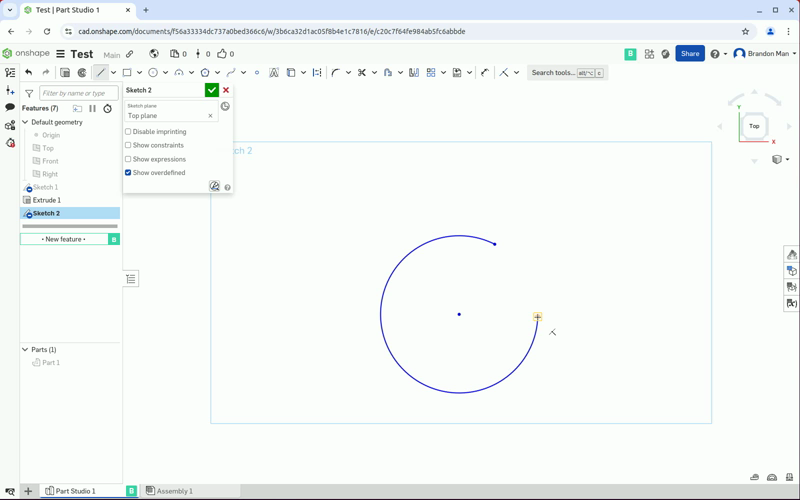
click(537, 316)
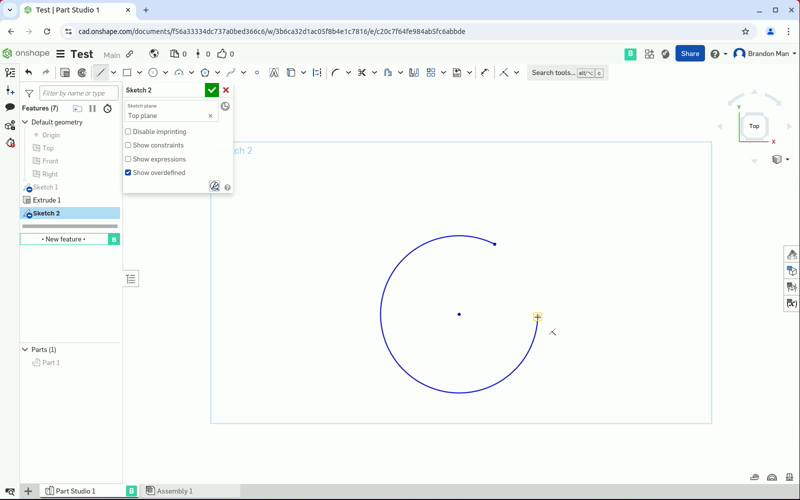
key_down(shift)
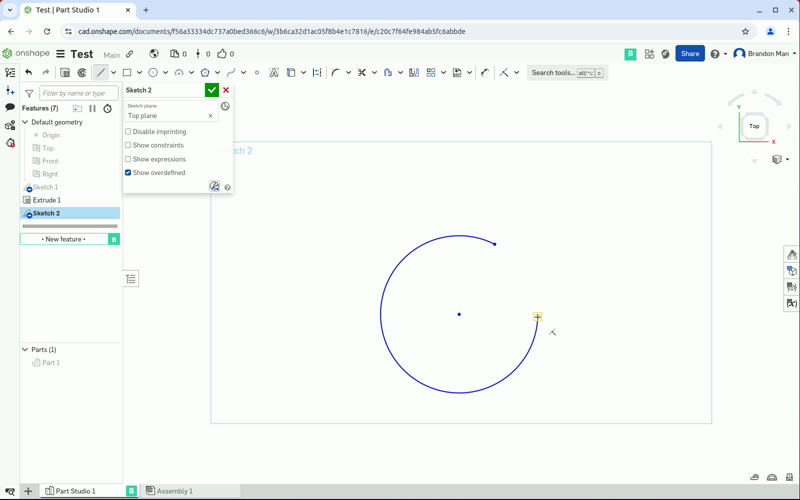
mouse_move(567, 316)
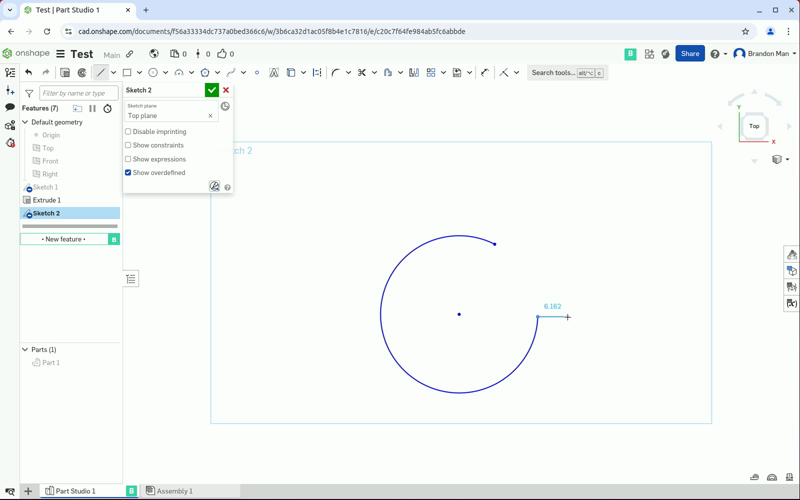
mouse_move(540, 267)
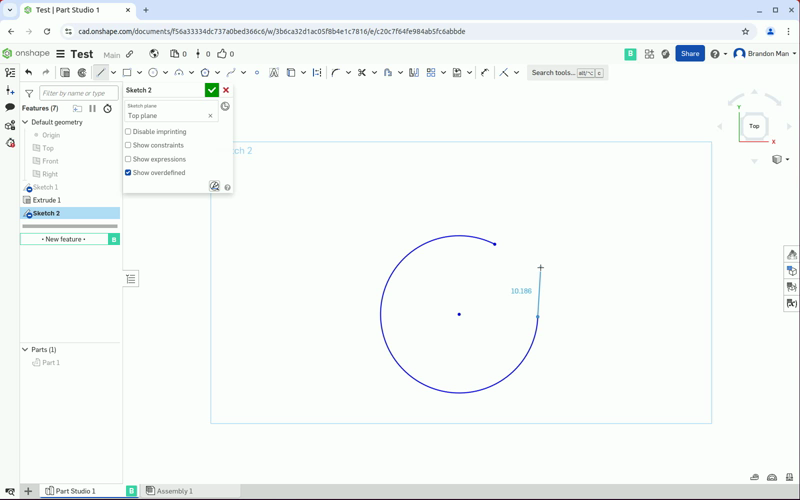
click(540, 267)
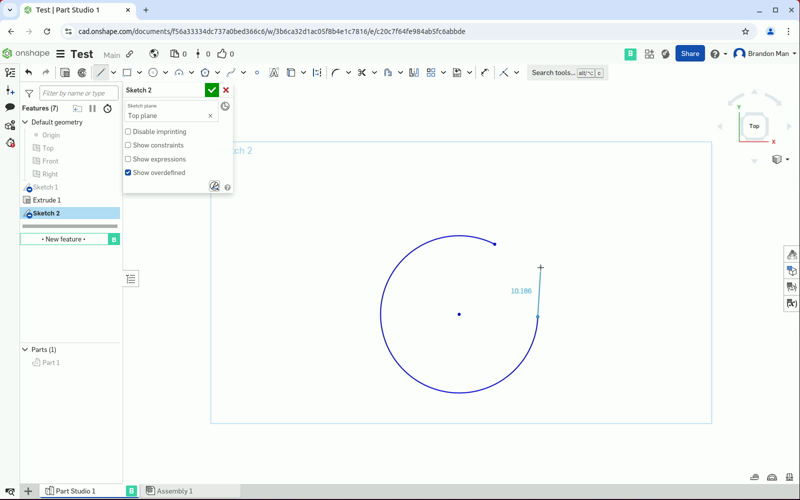
key_up(shift)
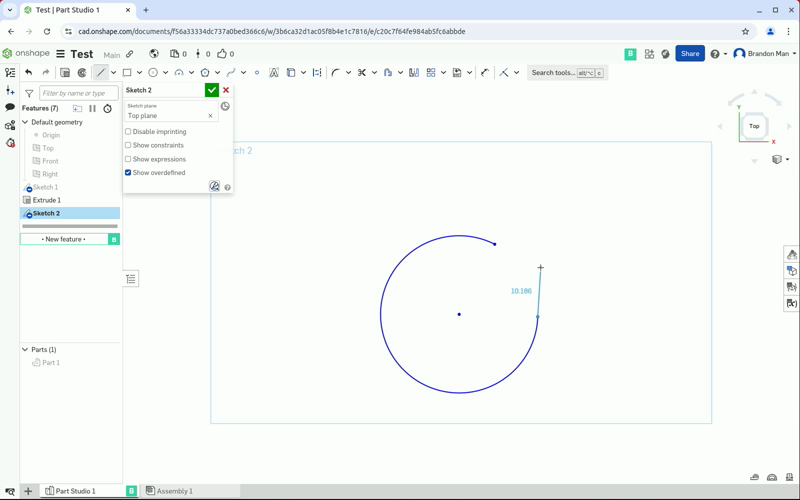
mouse_move(570, 267)
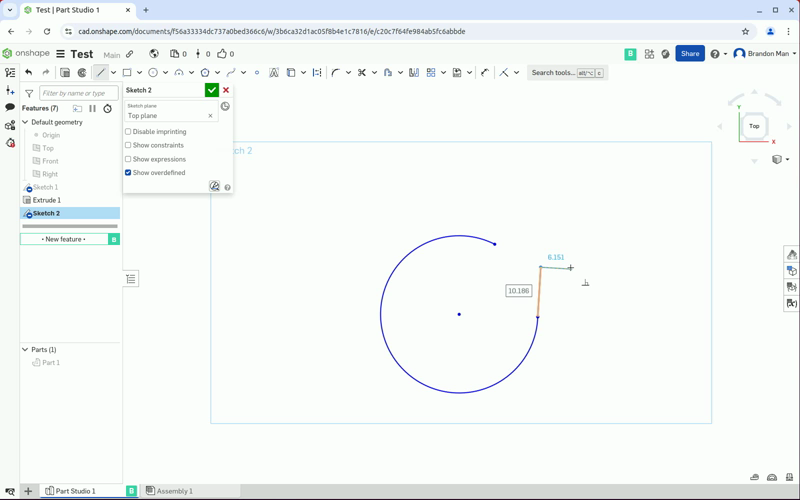
key_down(shift)
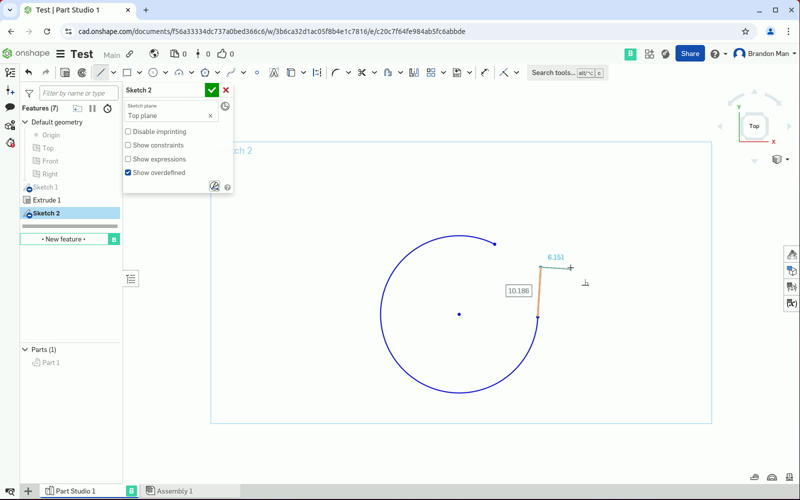
mouse_move(494, 244)
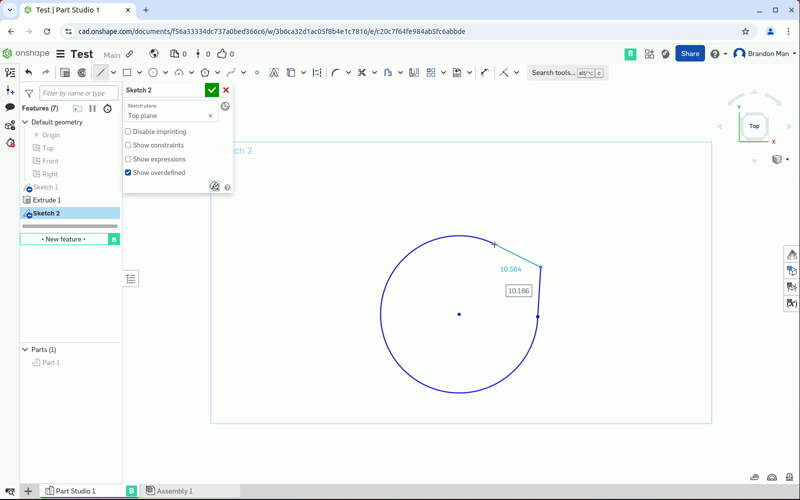
key_up(shift)
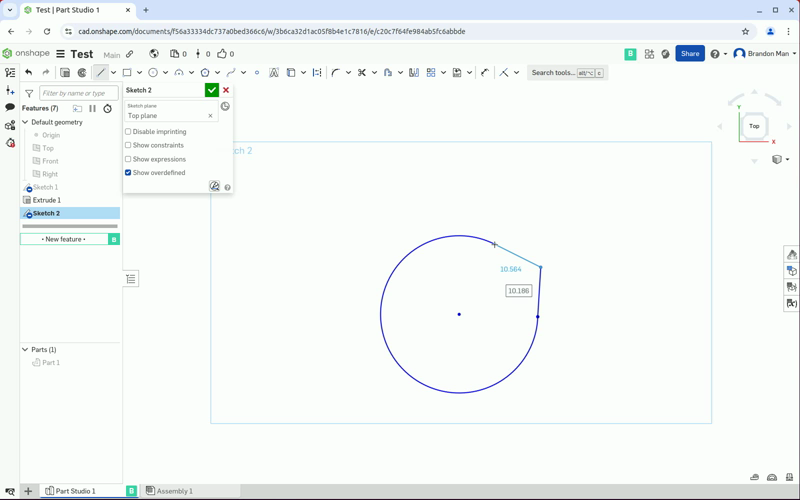
click(494, 244)
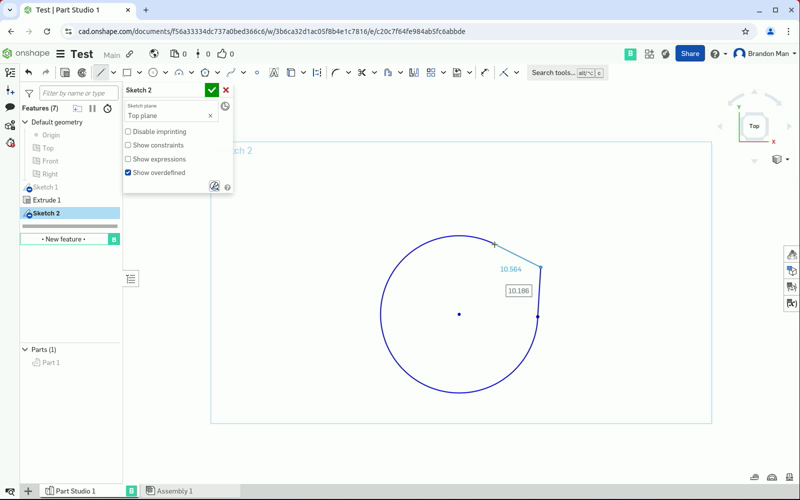
key(esc)
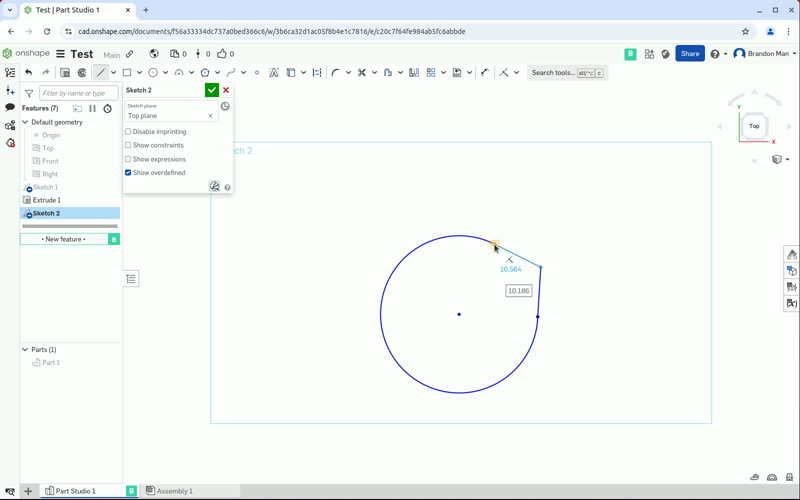
mouse_move(438, 259)
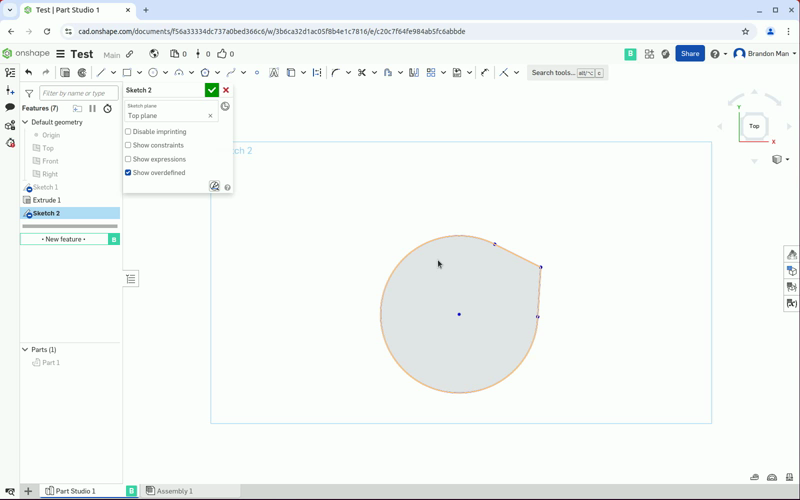
click(438, 259)
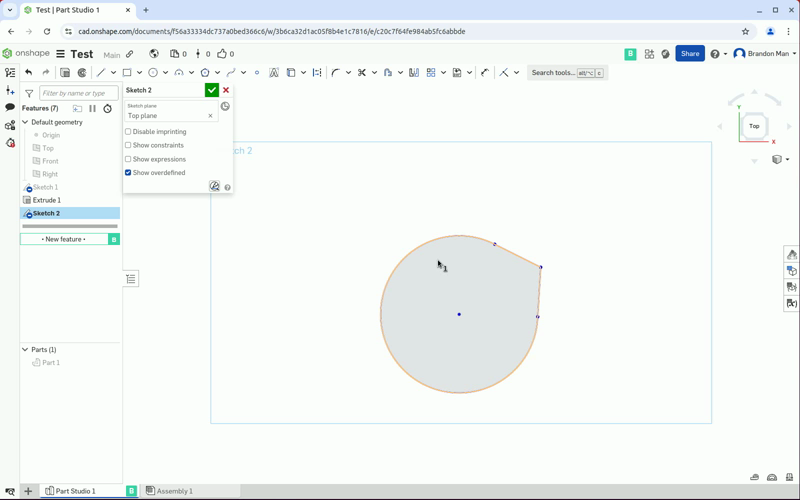
mouse_move(73, 352)
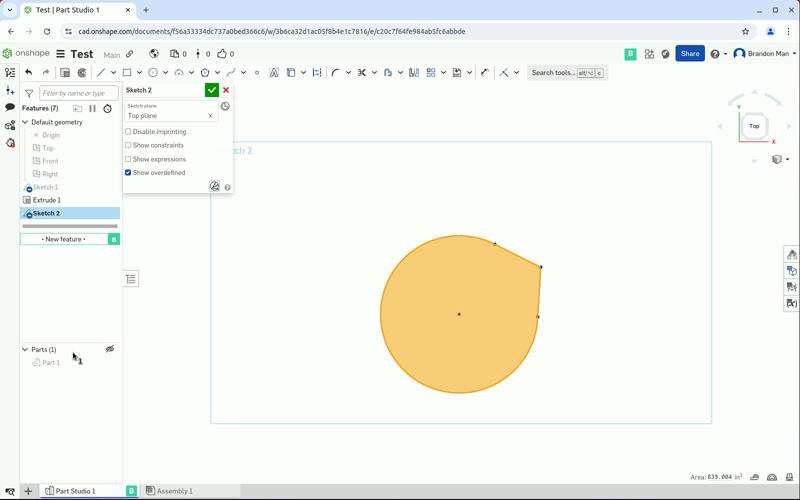
key(shift+y)
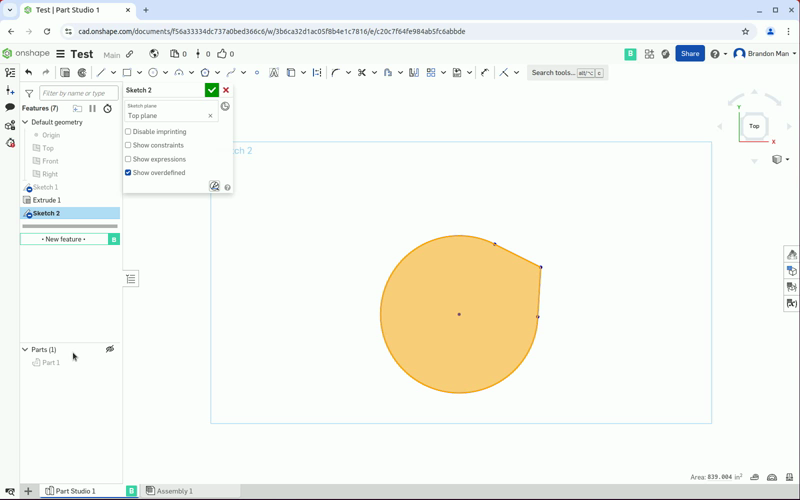
key(shift+e)
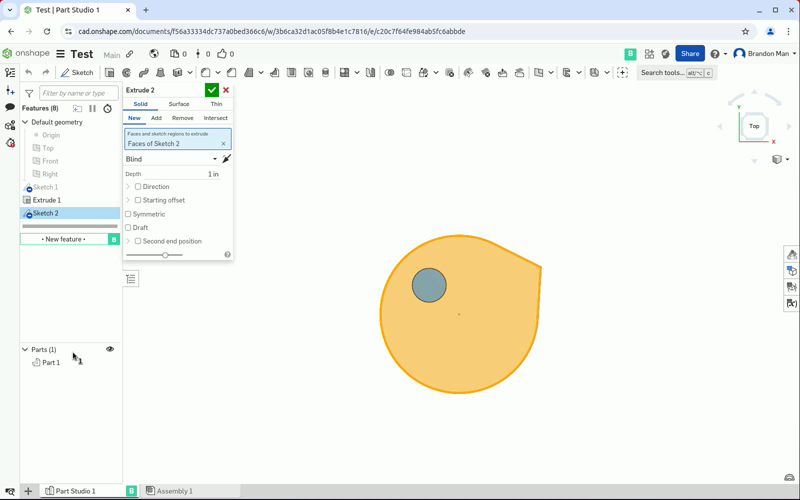
mouse_move(143, 106)
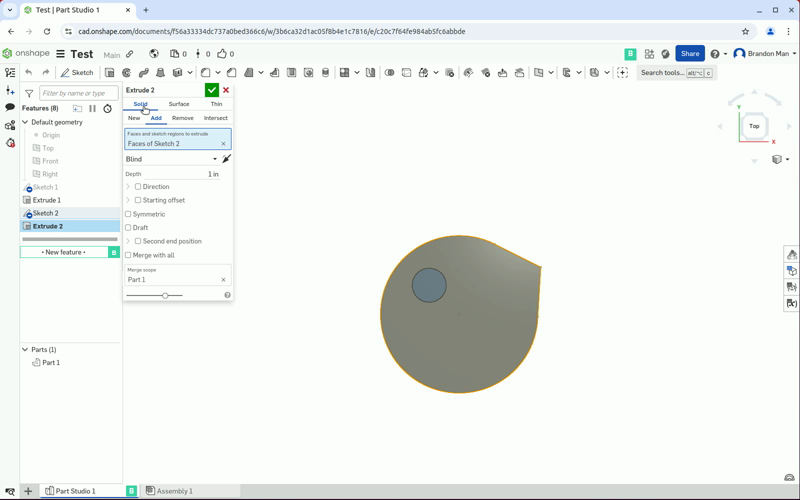
click(143, 106)
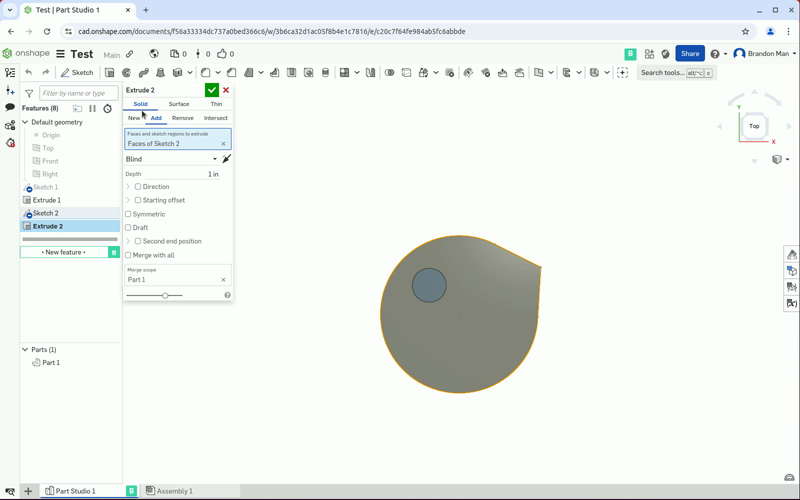
mouse_move(137, 120)
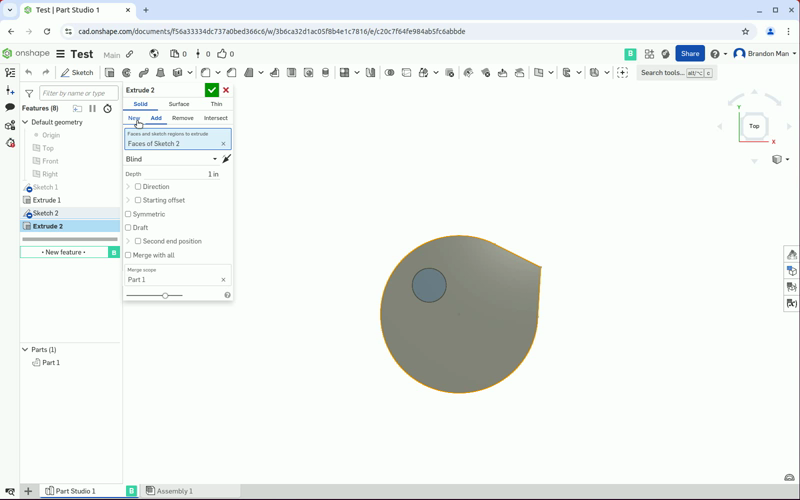
click(137, 120)
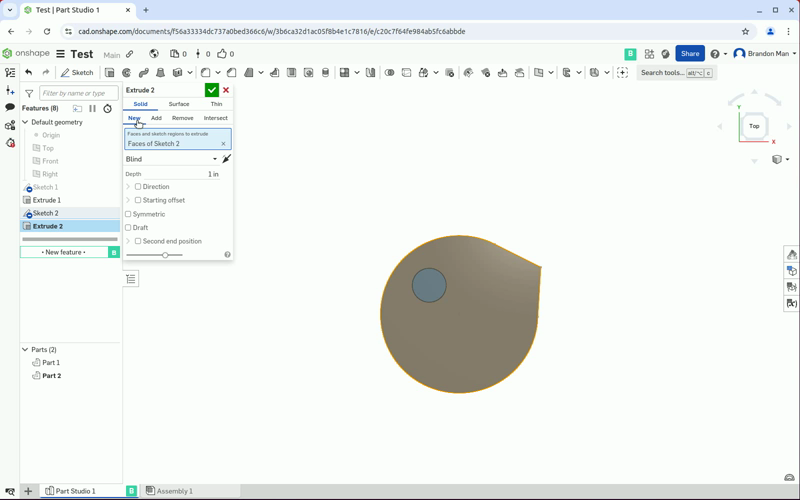
key(tab, 4)
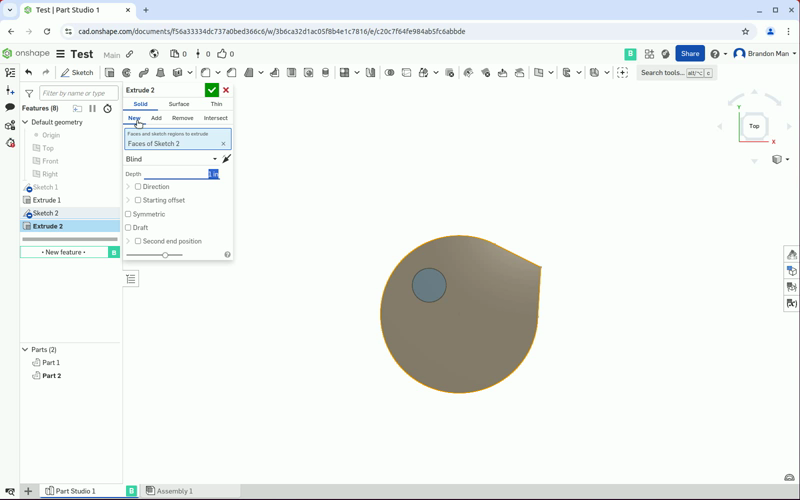
text(1.926)
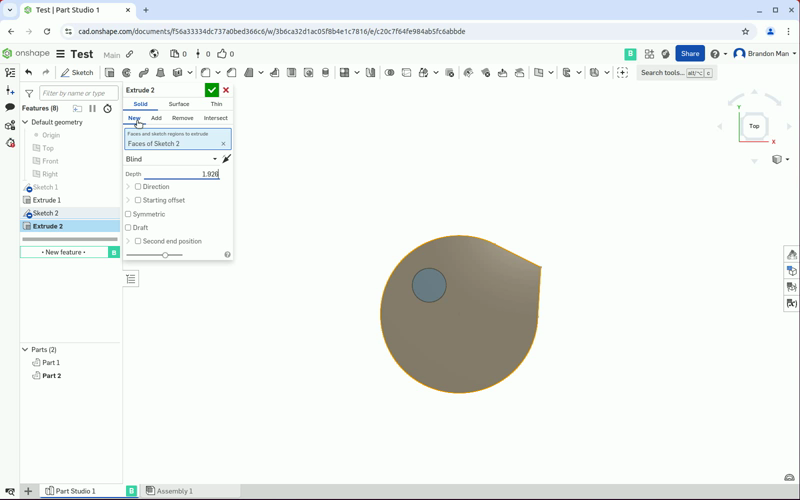
key(enter)
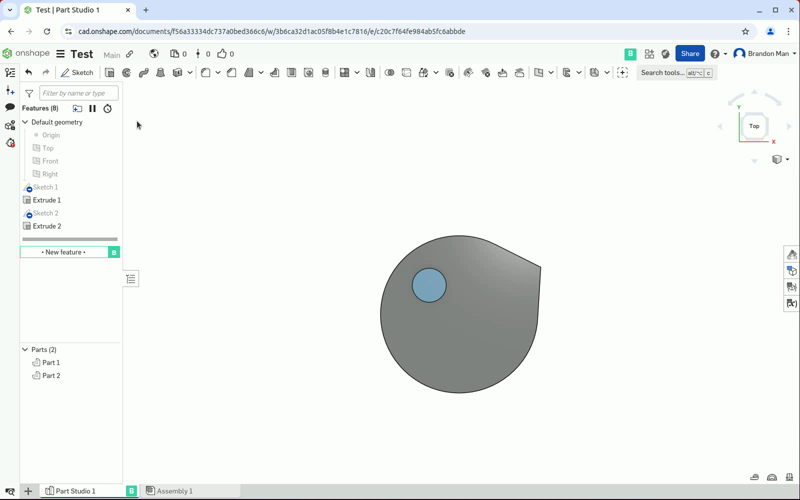
key(shift+h)
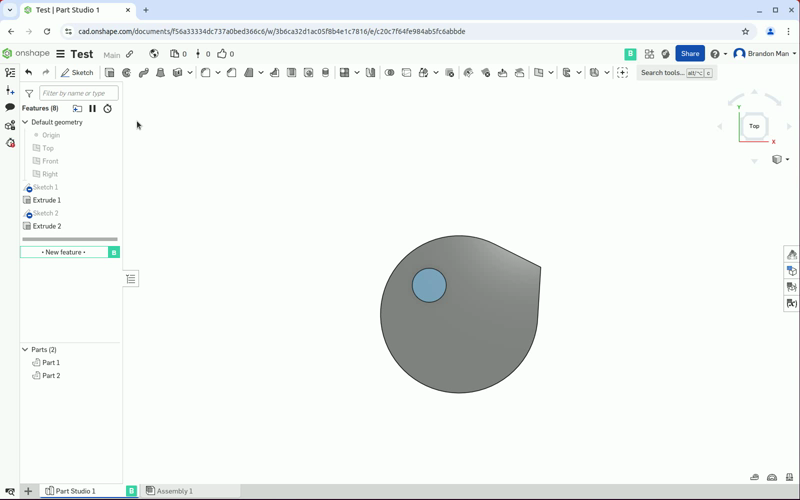
key(shift+h)
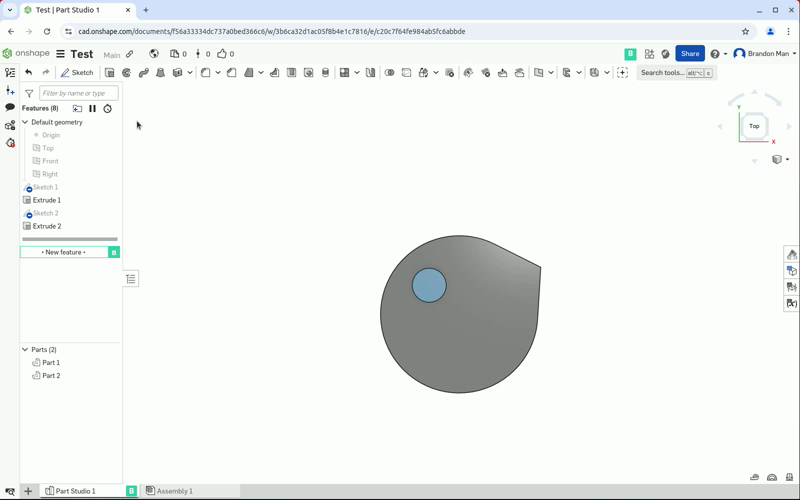
mouse_move(73, 189)
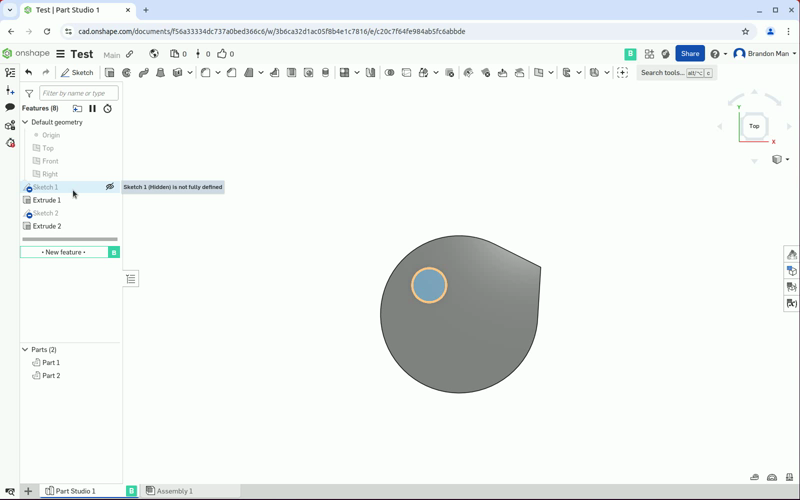
click(73, 189)
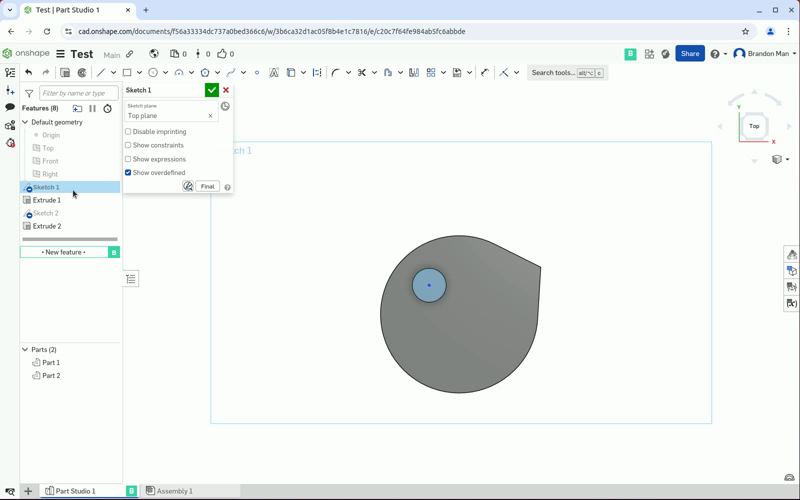
mouse_move(229, 92)
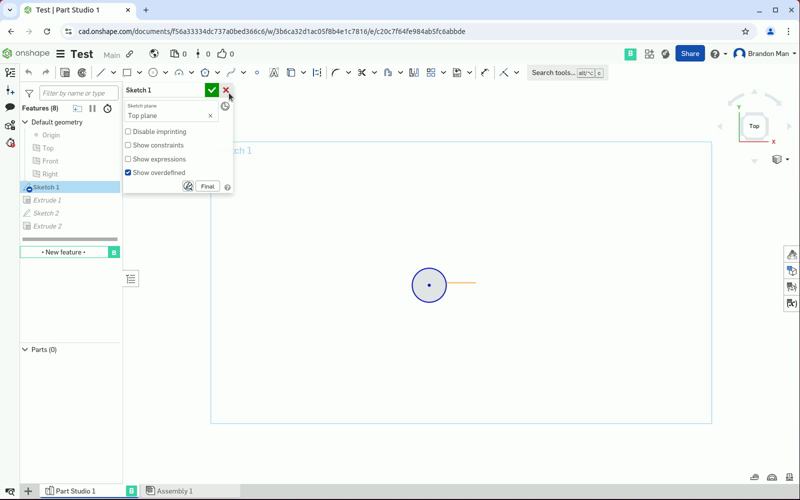
click(229, 92)
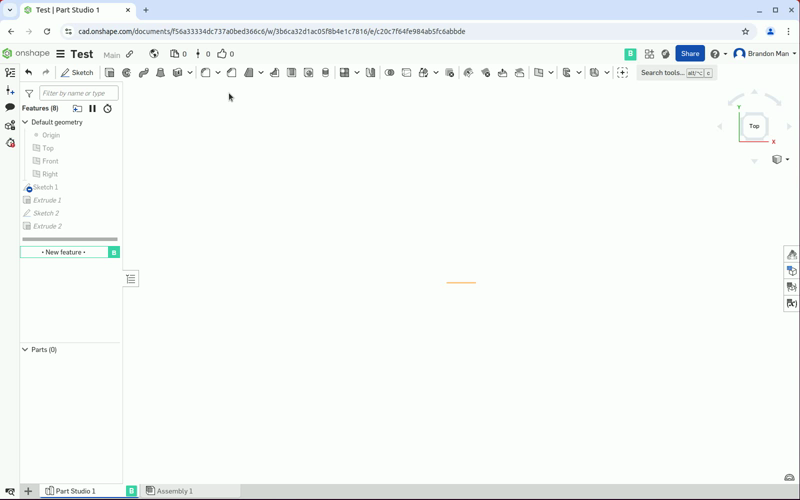
mouse_move(541, 75)
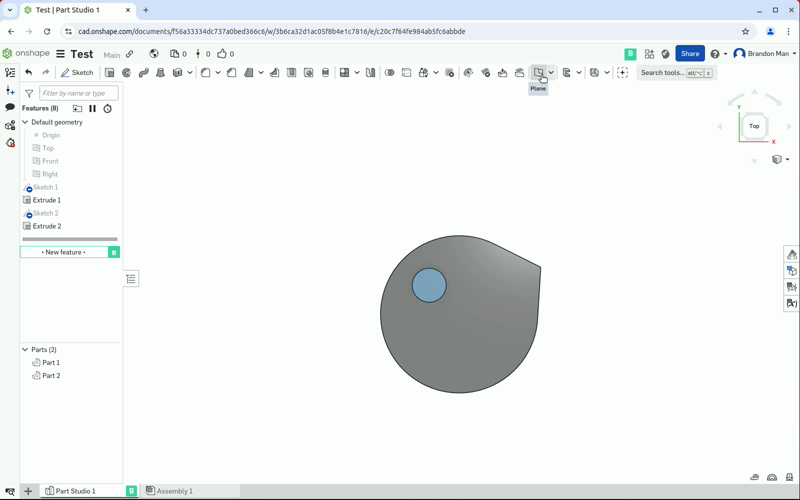
click(541, 75)
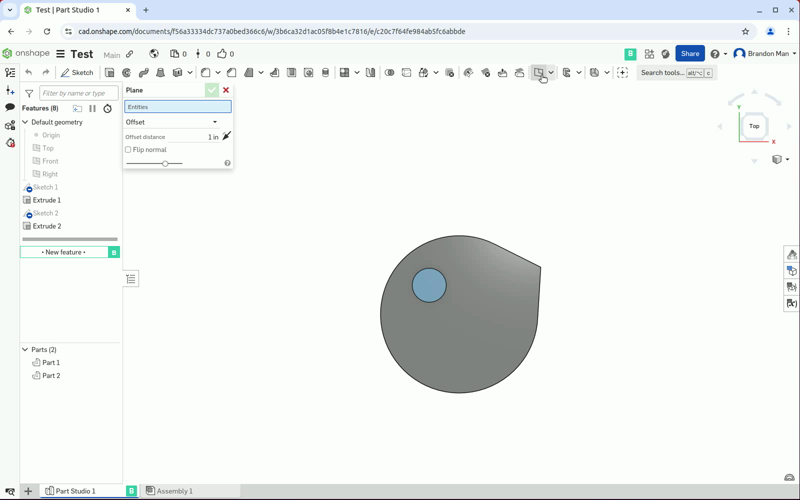
mouse_move(73, 150)
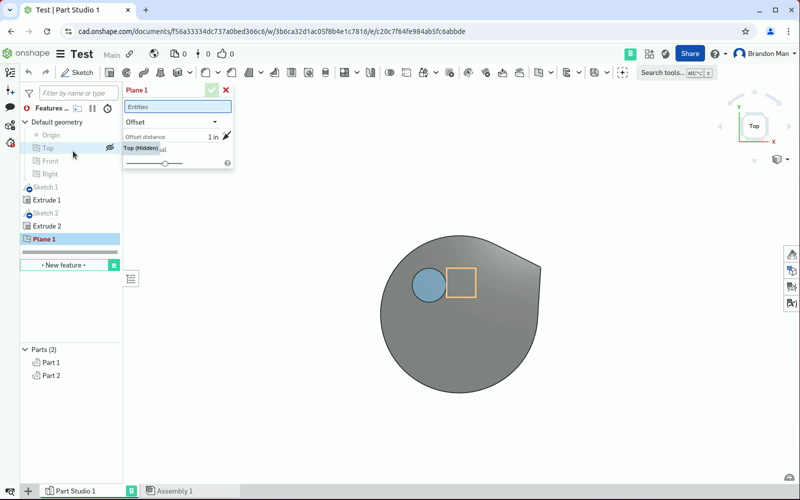
click(73, 150)
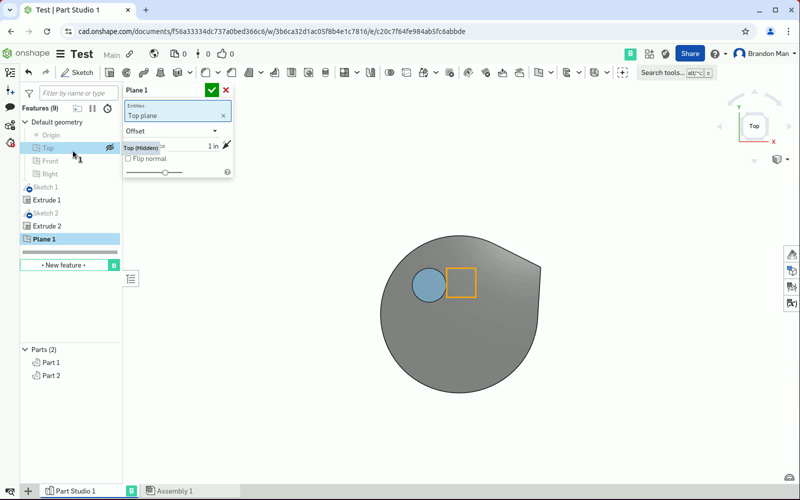
key(tab, 2)
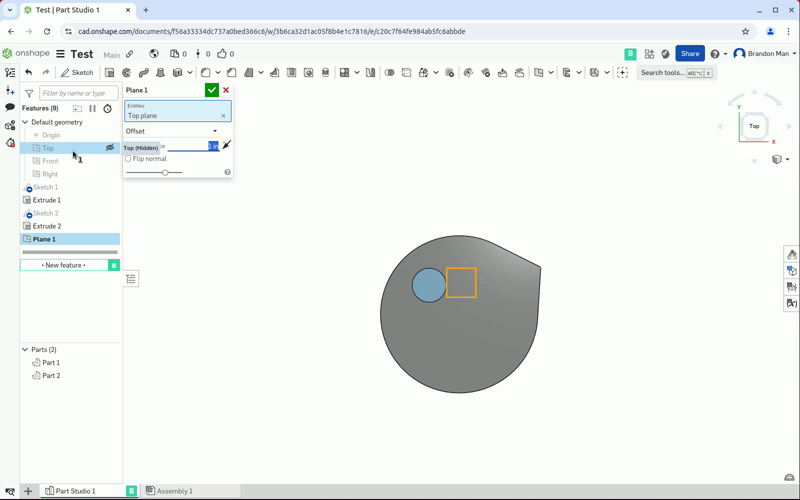
text(1.91)
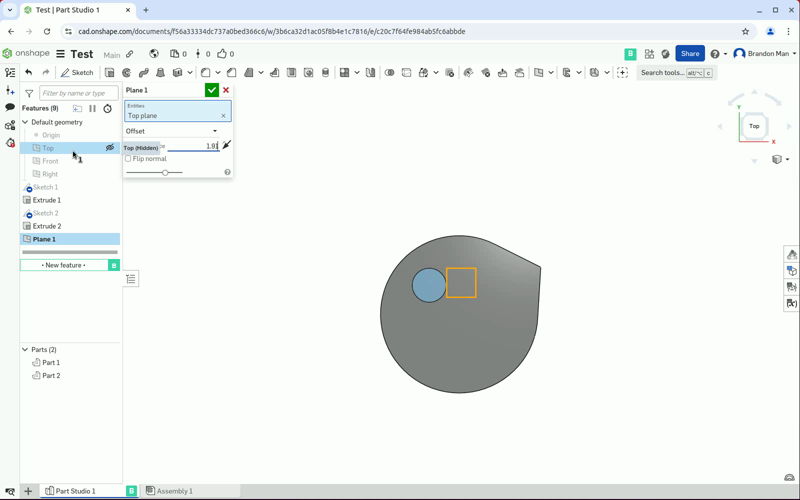
key(enter, 2)
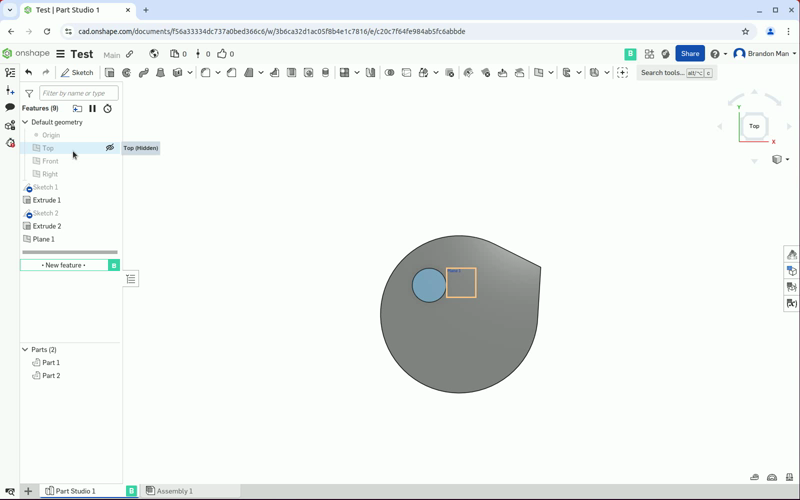
key(shift+s)
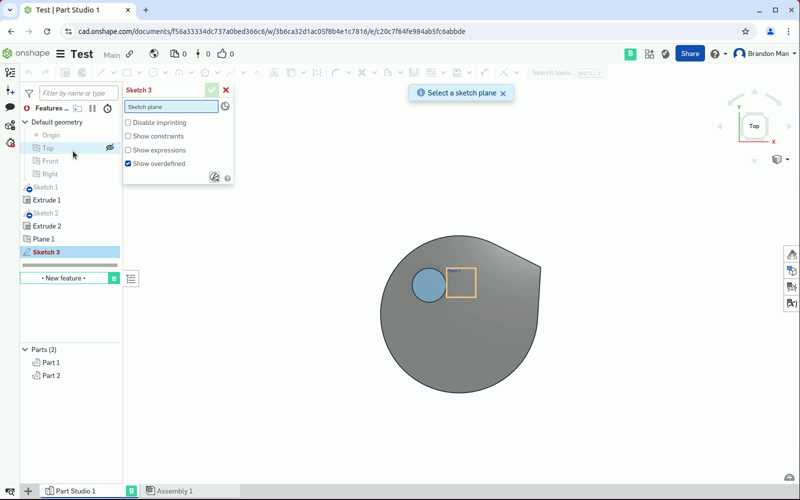
mouse_move(73, 241)
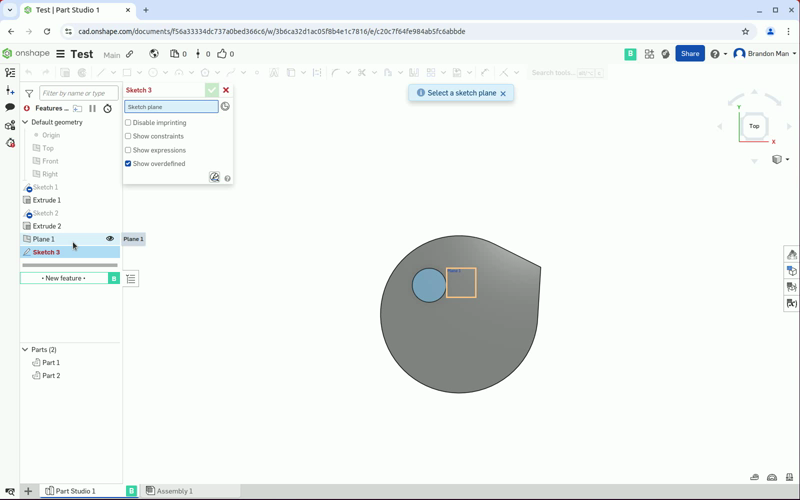
click(73, 241)
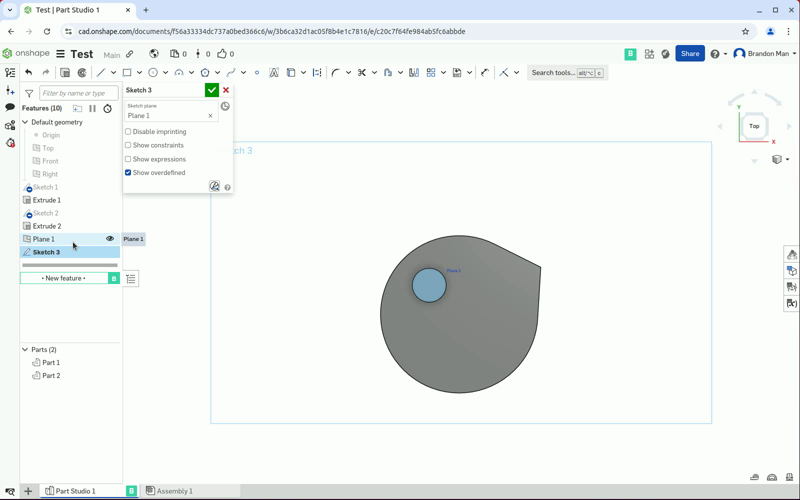
mouse_move(73, 352)
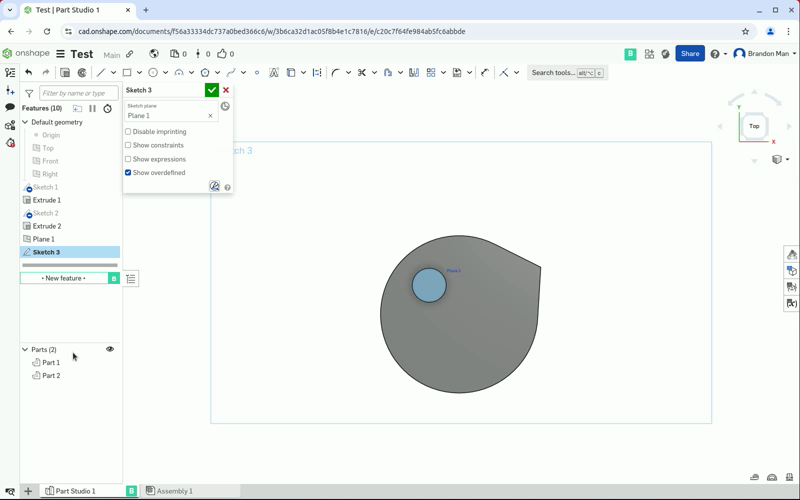
key(y)
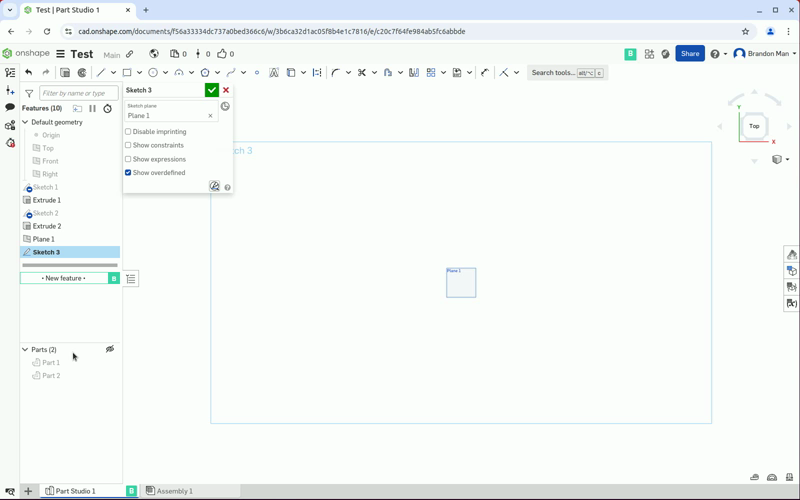
key(l)
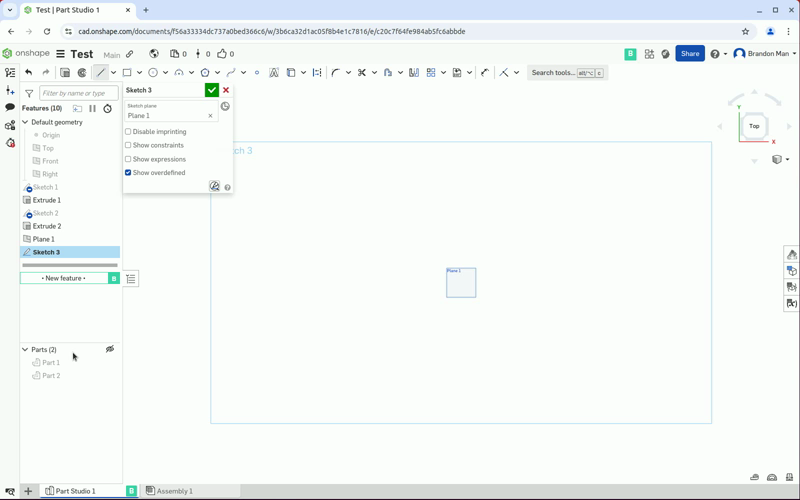
key_down(shift)
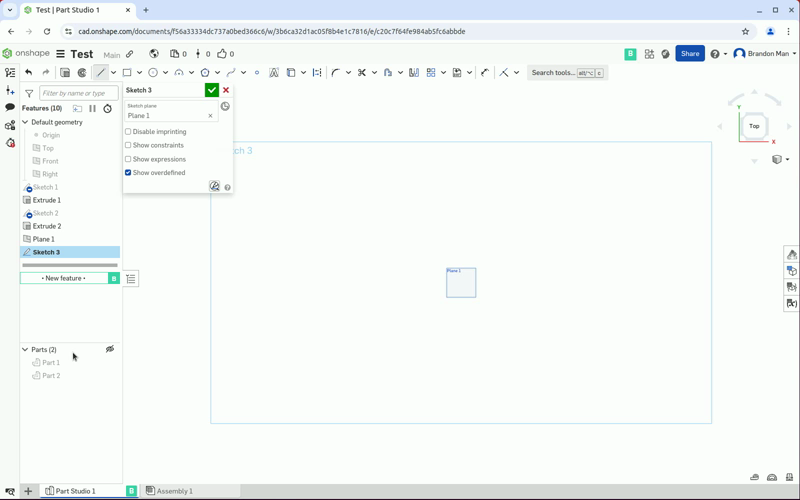
mouse_move(407, 315)
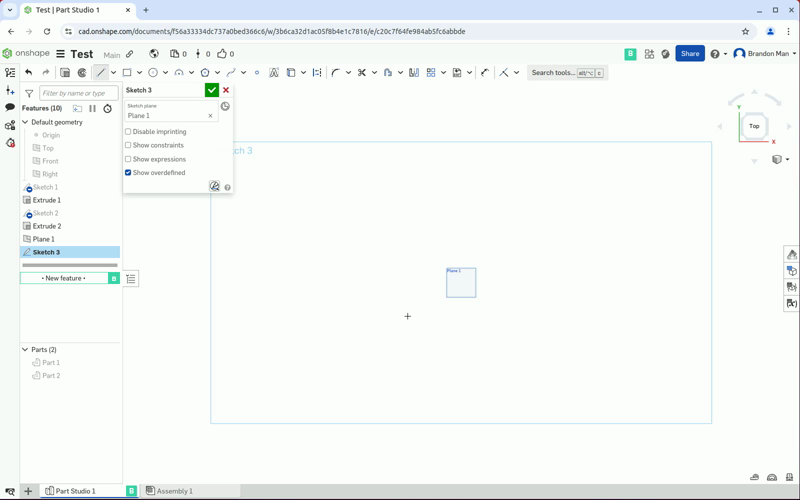
click(407, 315)
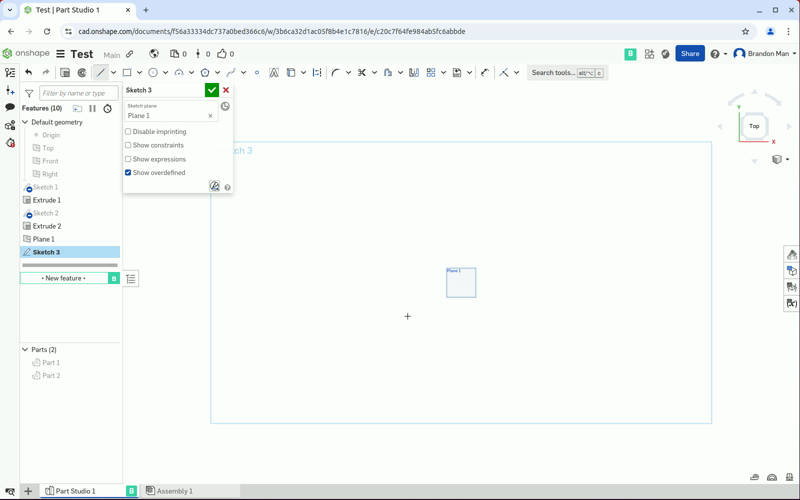
key_up(shift)
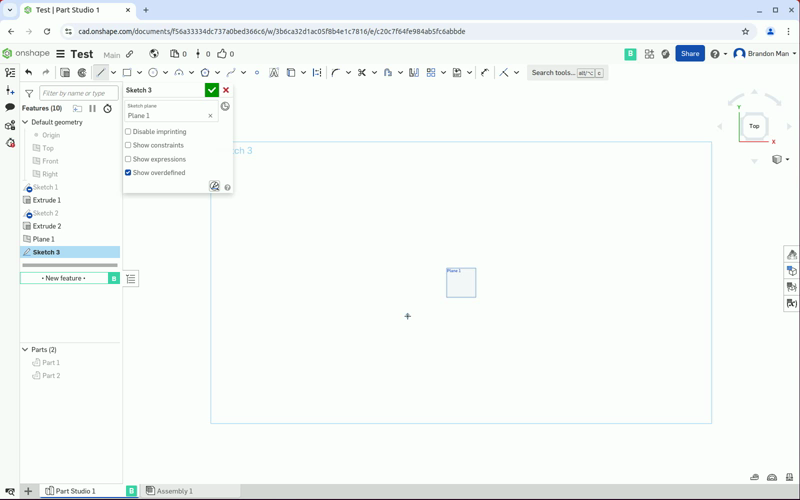
key_down(shift)
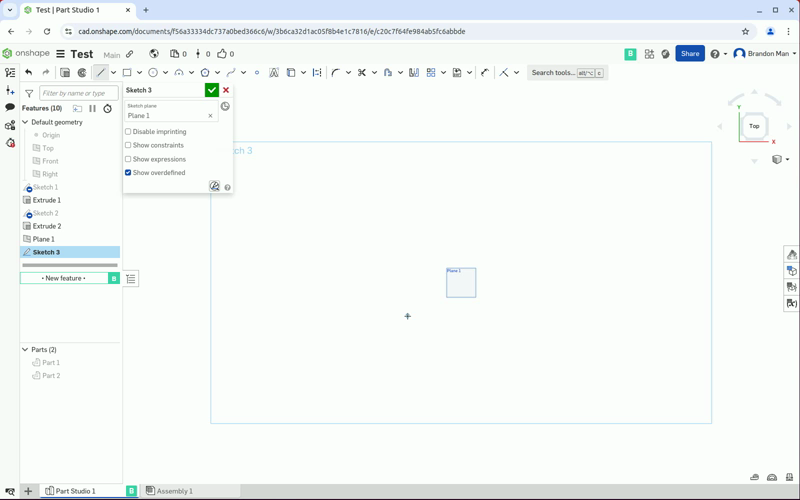
mouse_move(437, 315)
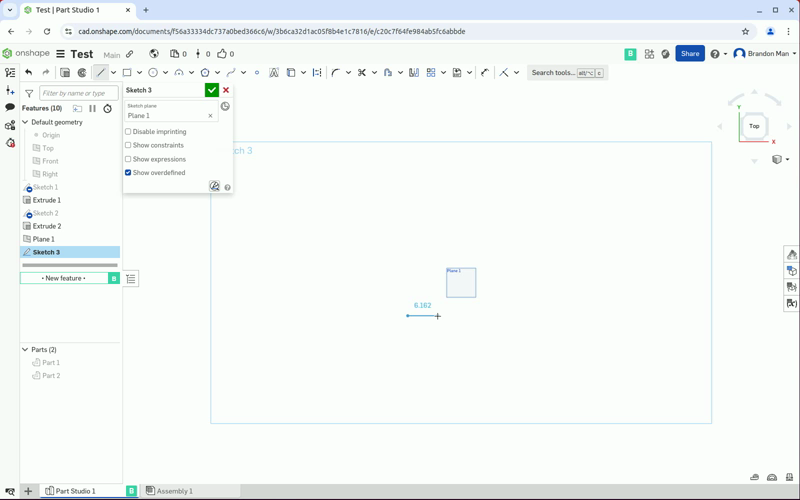
mouse_move(409, 351)
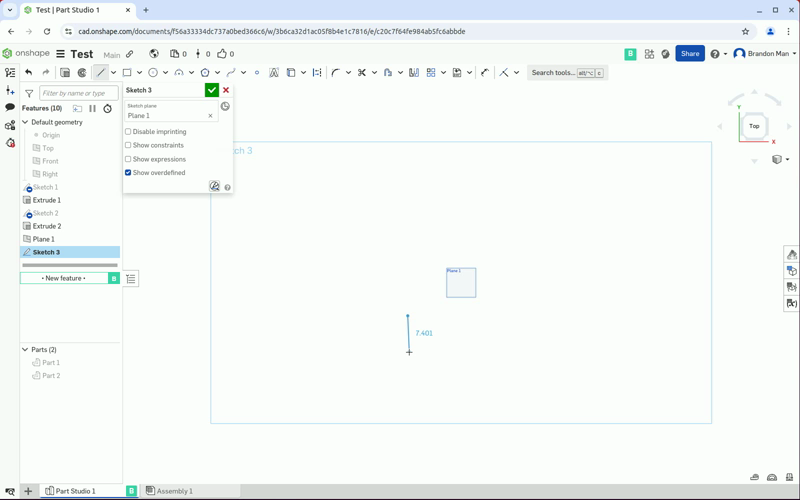
click(409, 351)
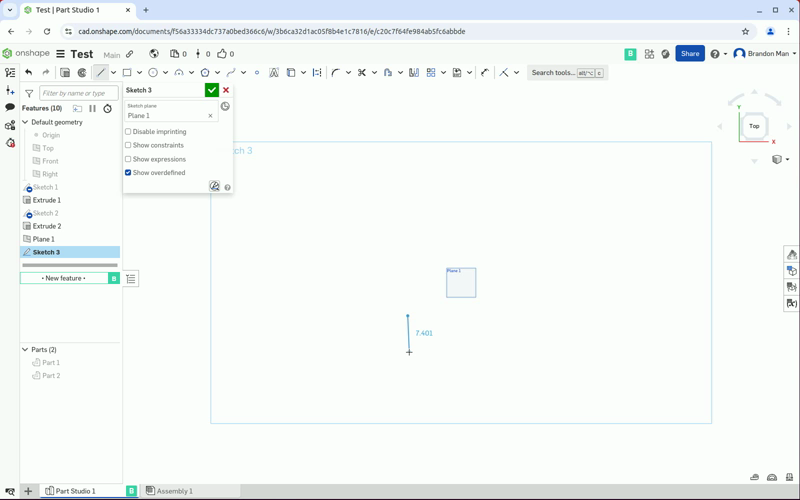
key_up(shift)
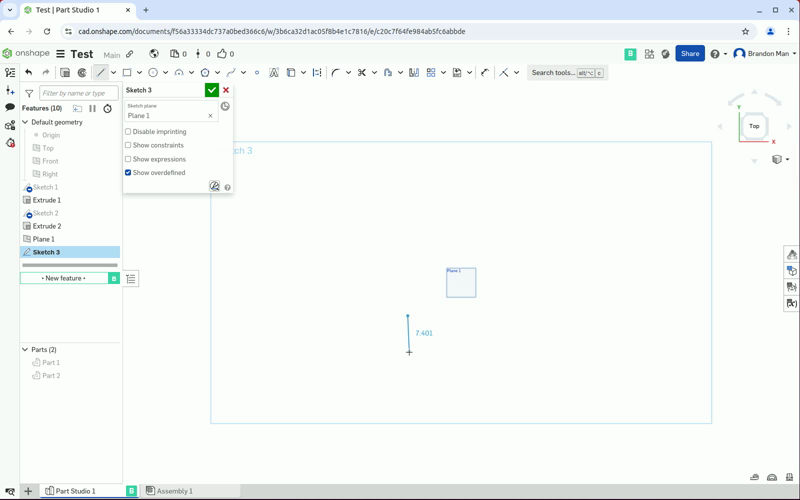
key_down(shift)
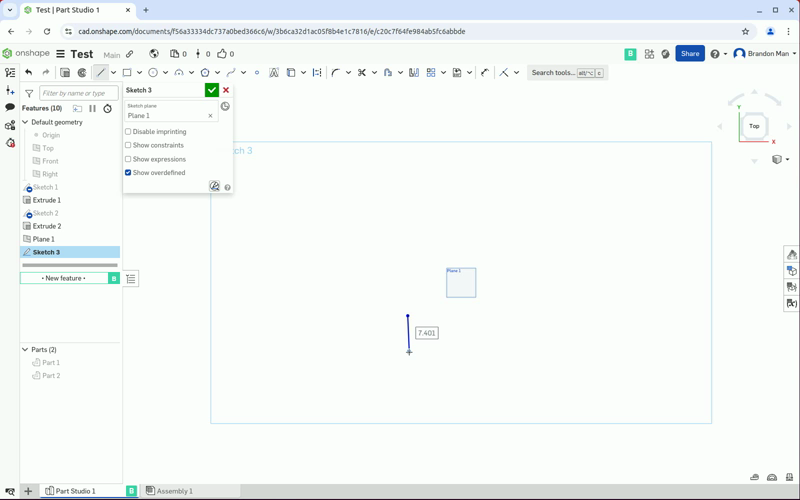
mouse_move(439, 351)
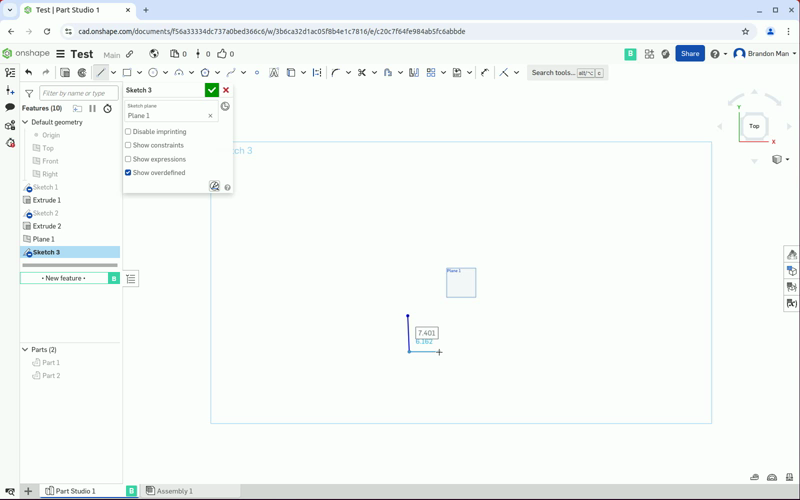
mouse_move(443, 361)
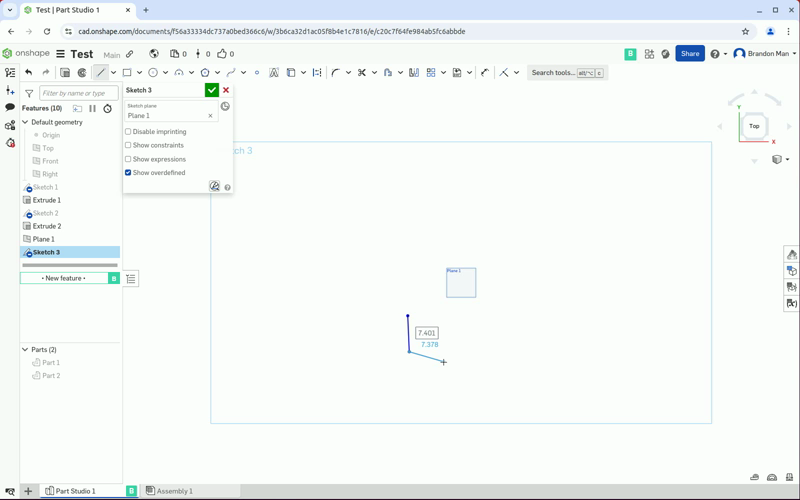
click(443, 361)
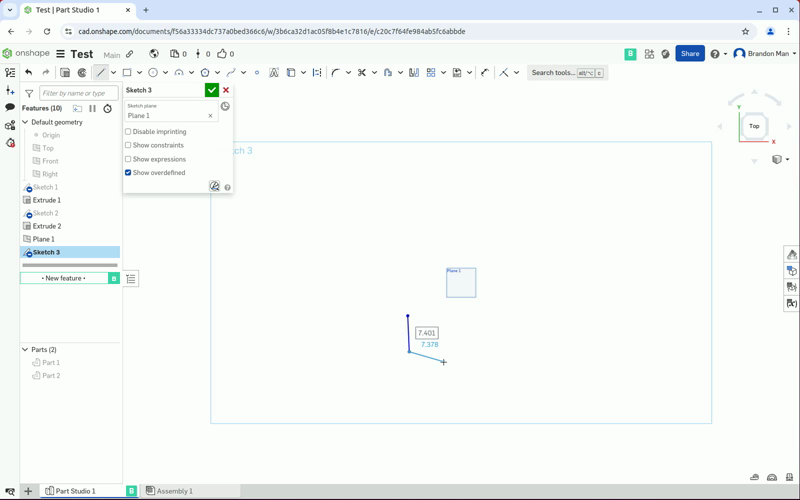
key_up(shift)
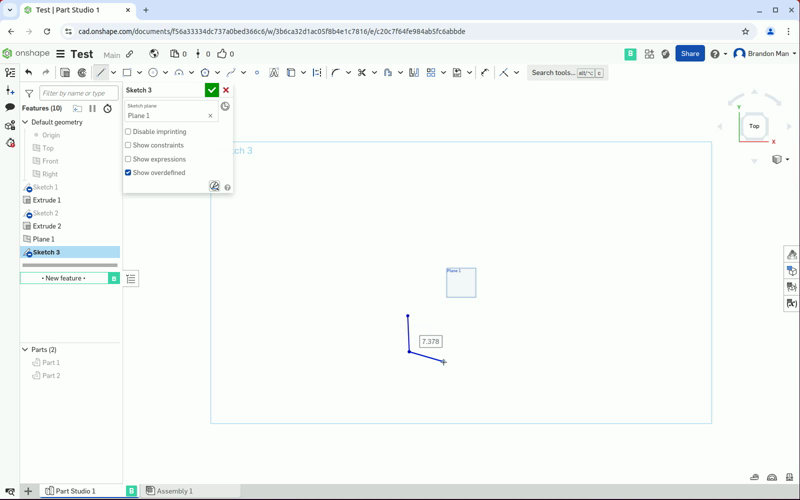
key_down(shift)
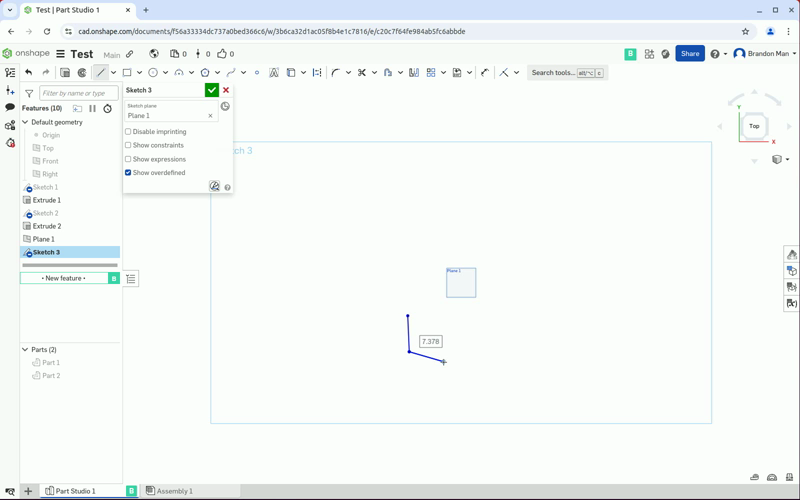
mouse_move(473, 361)
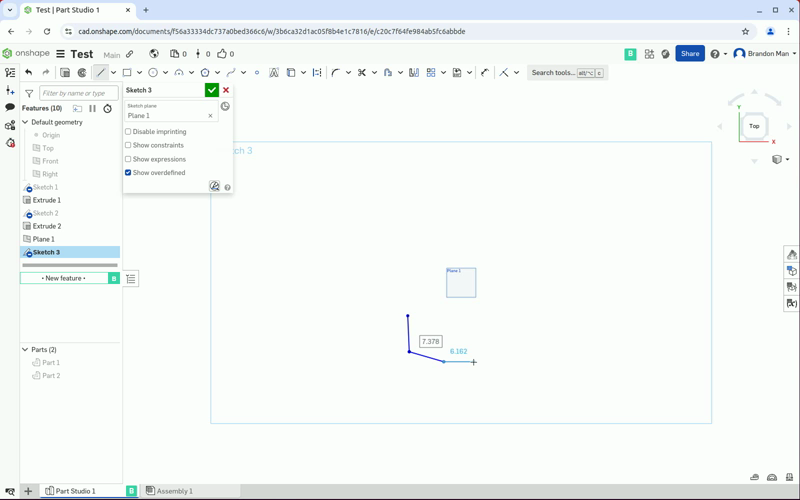
mouse_move(463, 331)
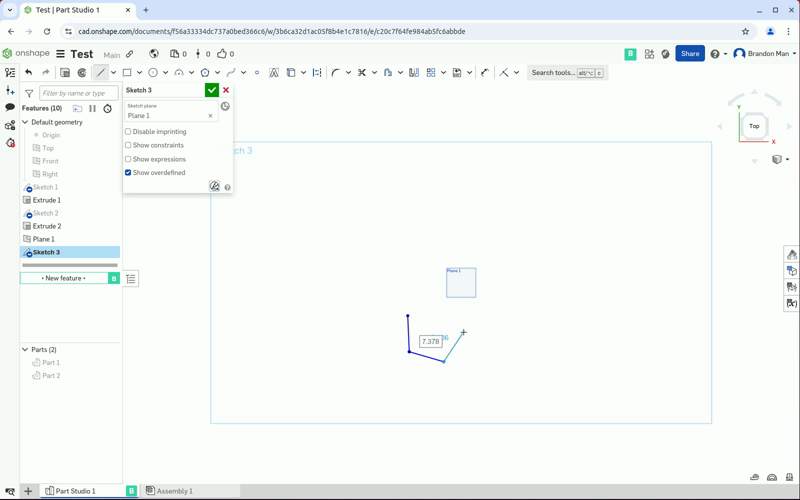
click(463, 331)
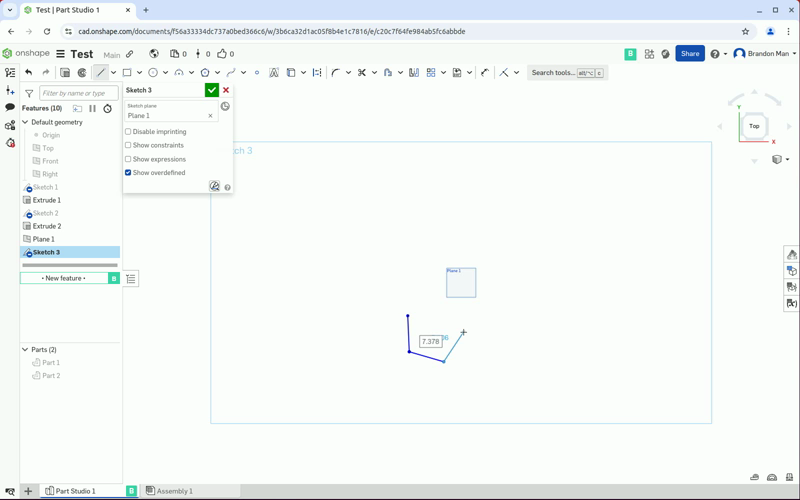
key_up(shift)
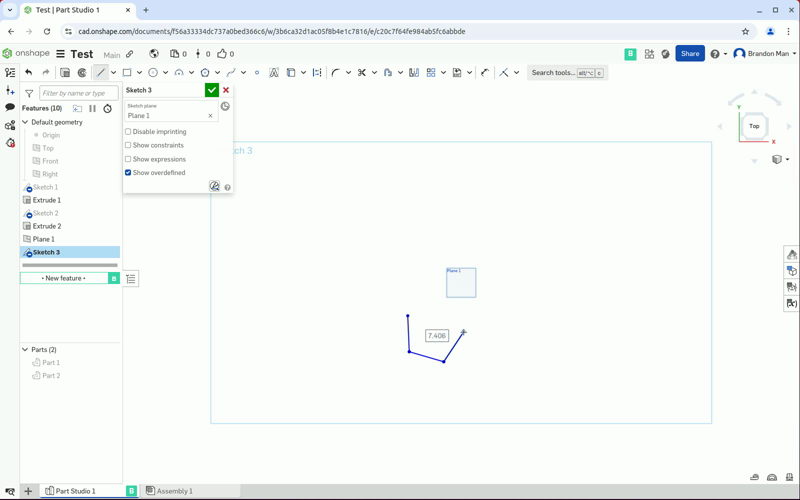
key_down(shift)
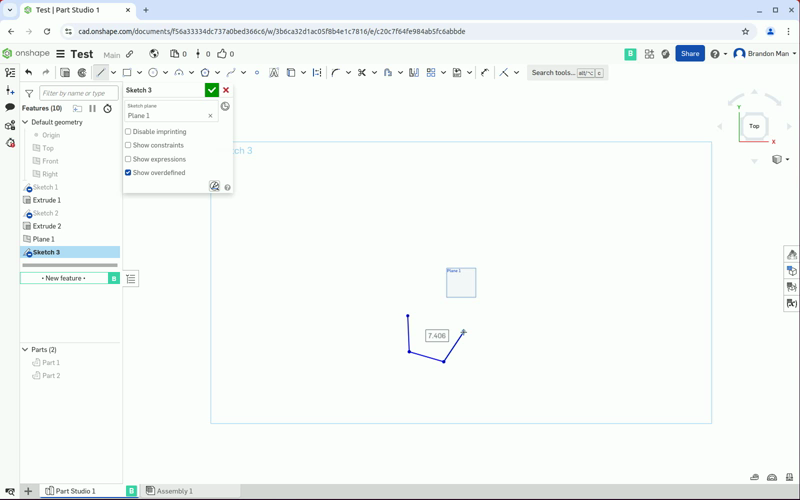
mouse_move(493, 331)
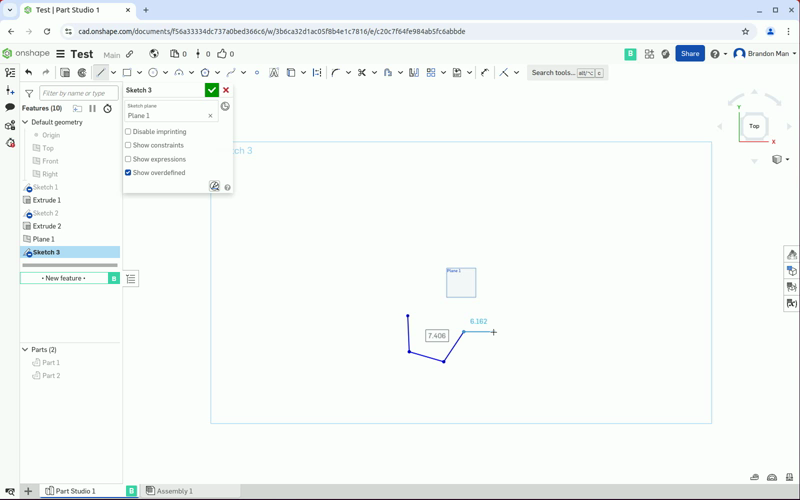
mouse_move(441, 303)
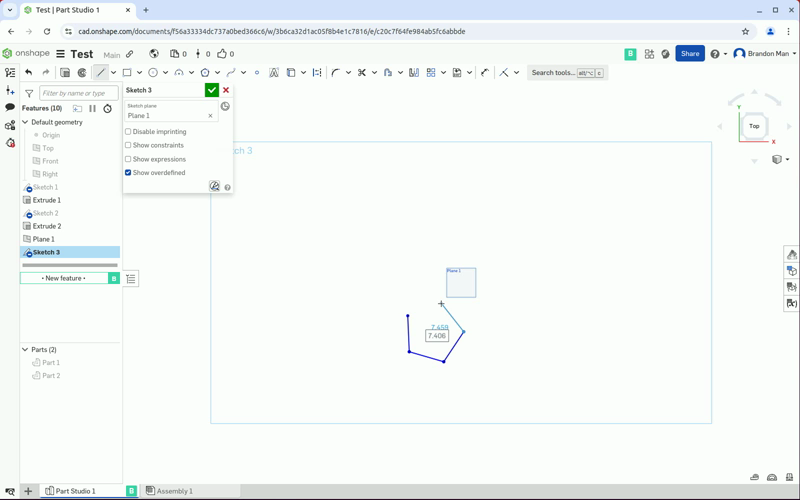
click(441, 303)
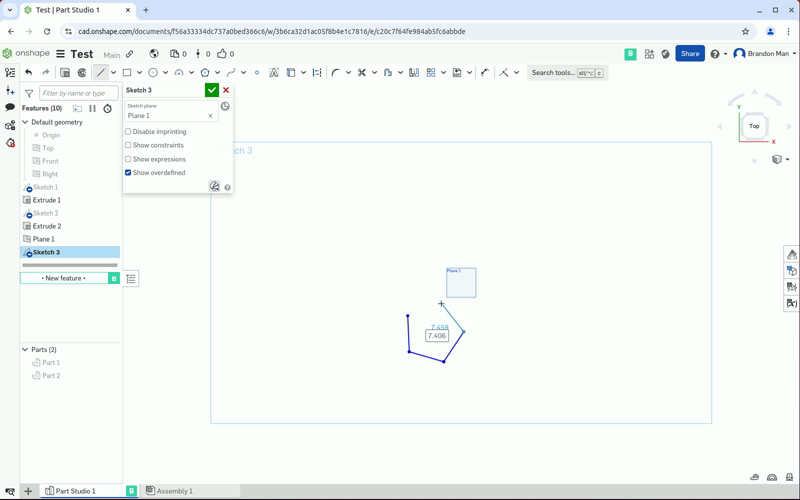
key_up(shift)
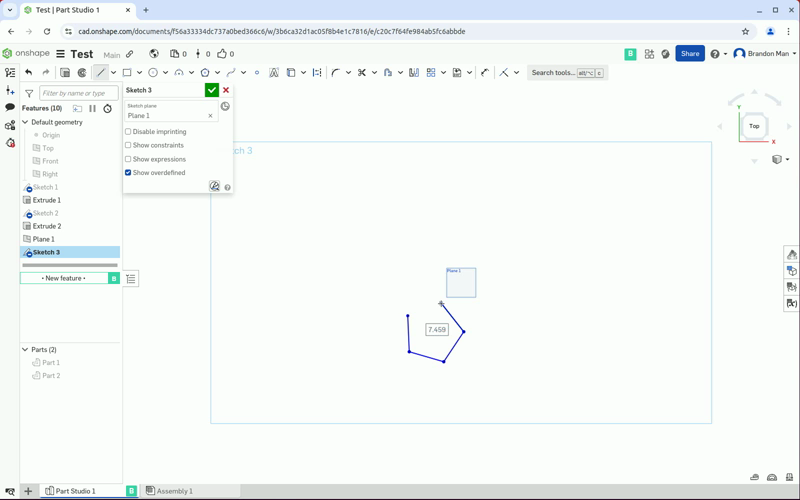
mouse_move(471, 303)
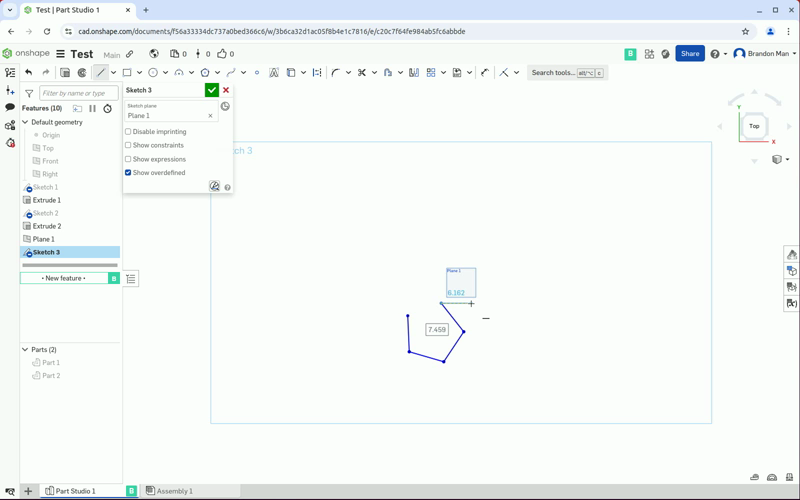
key_down(shift)
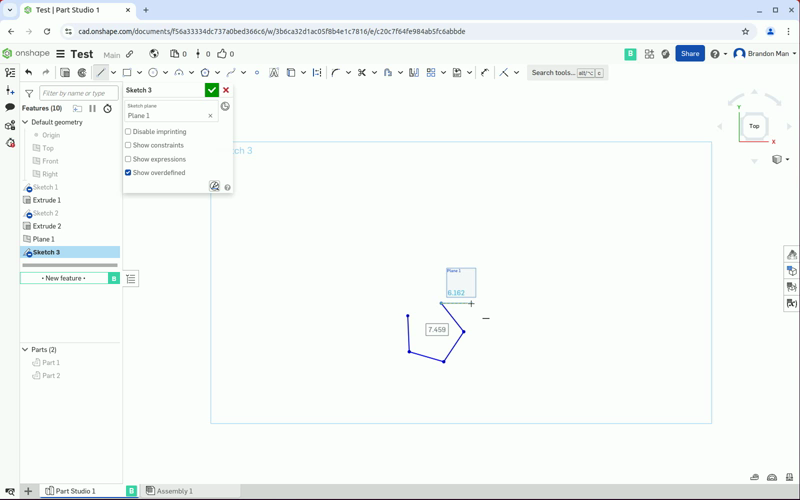
mouse_move(407, 315)
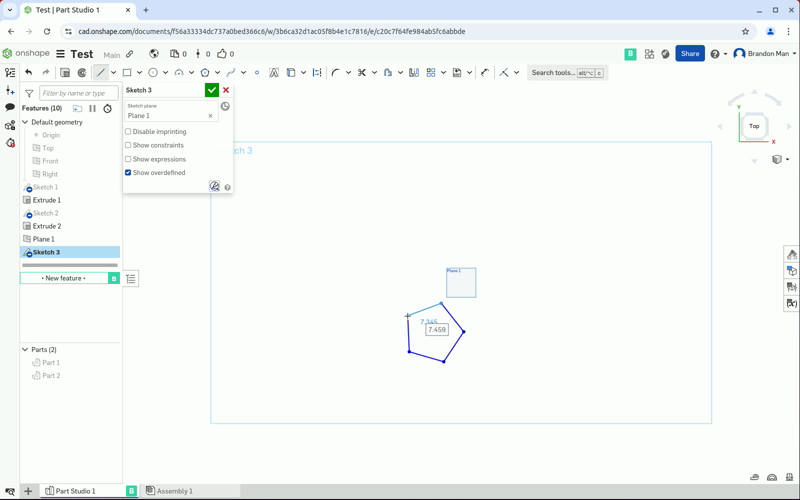
key_up(shift)
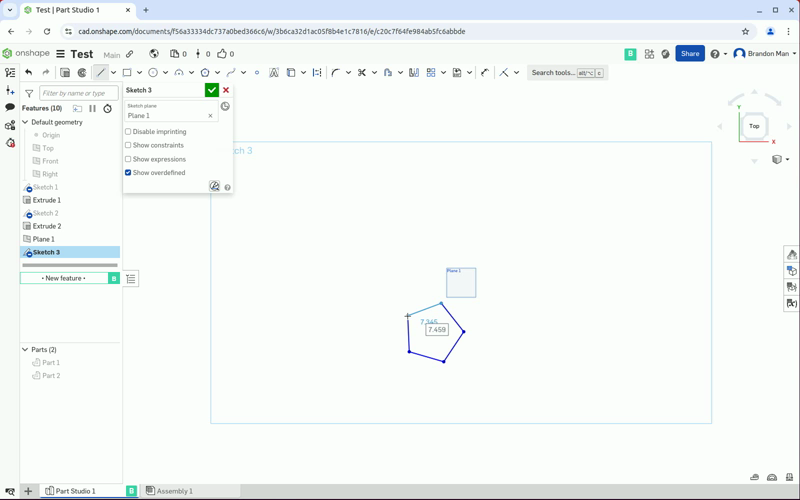
click(407, 315)
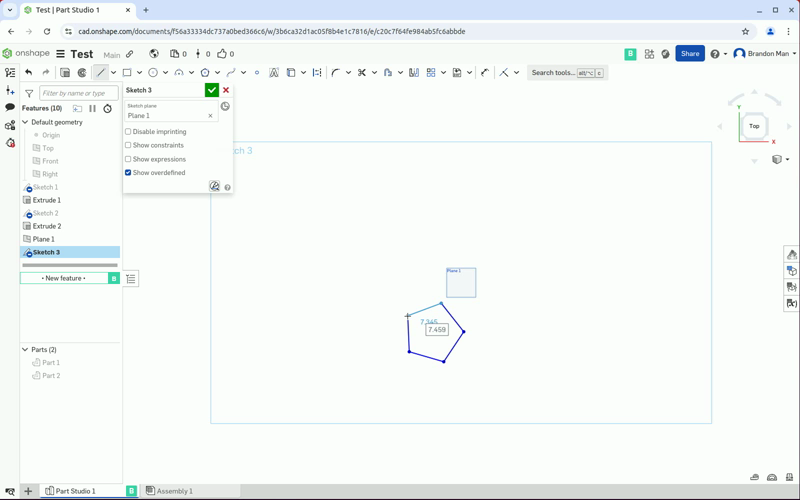
key(esc)
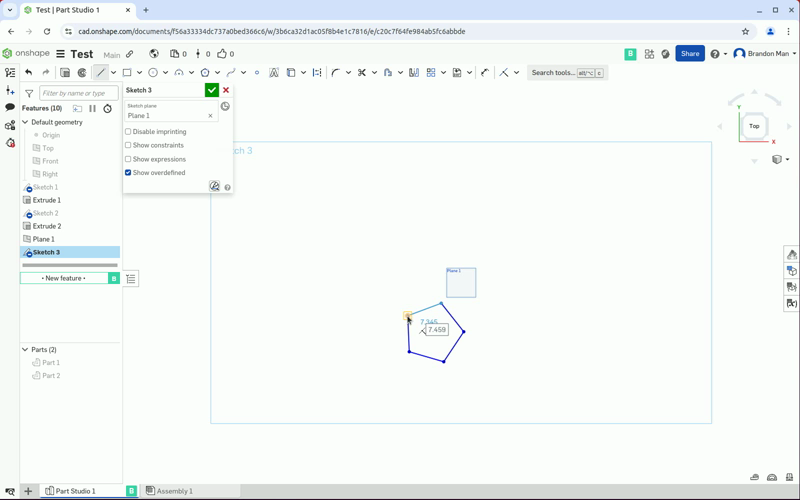
mouse_move(425, 312)
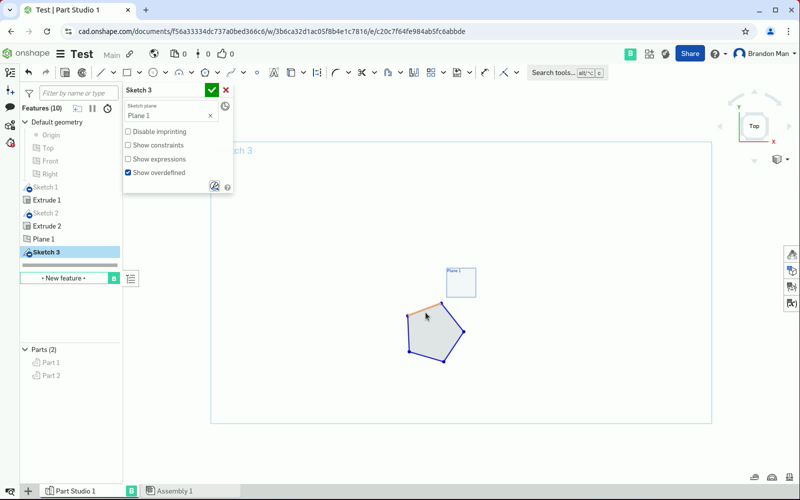
click(425, 312)
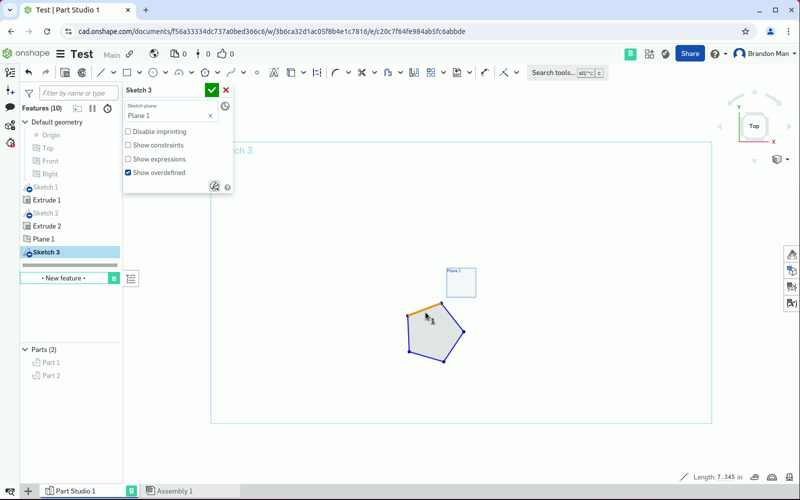
mouse_move(73, 352)
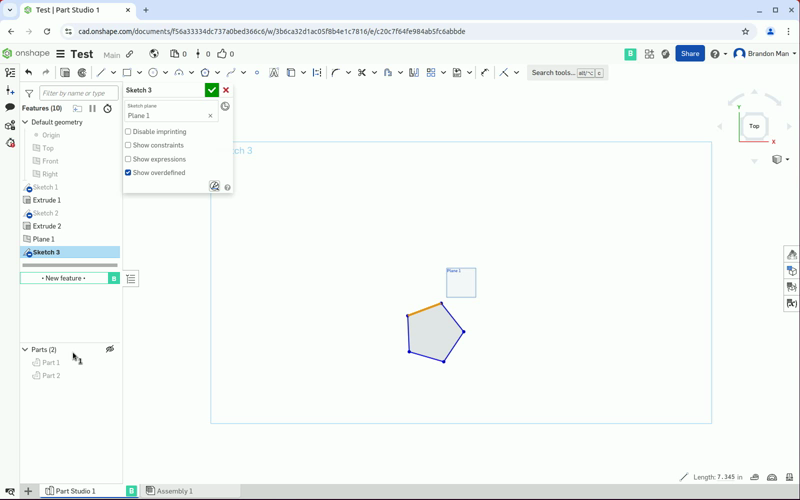
key(shift+y)
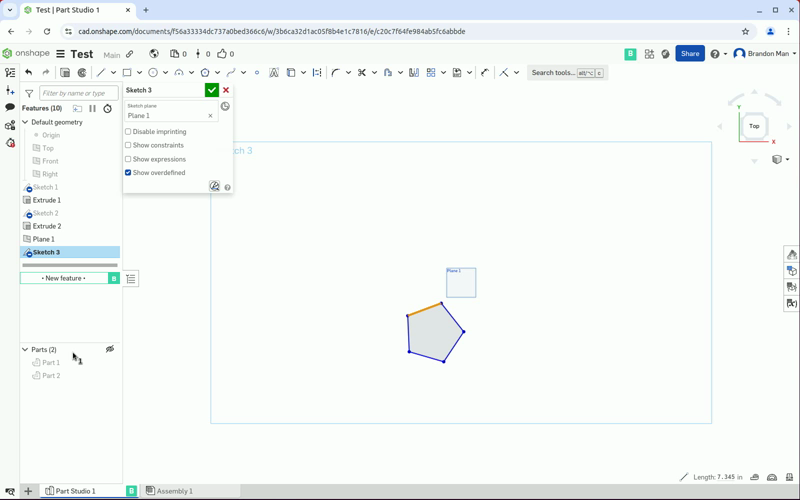
key(shift+e)
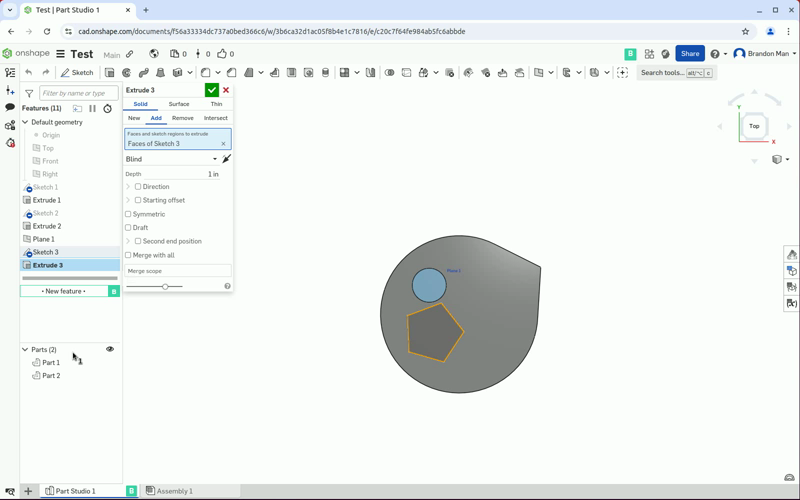
mouse_move(143, 106)
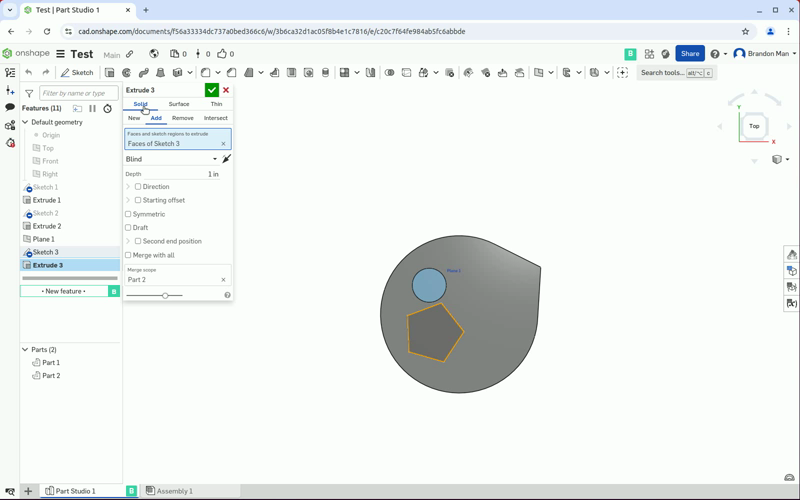
click(143, 106)
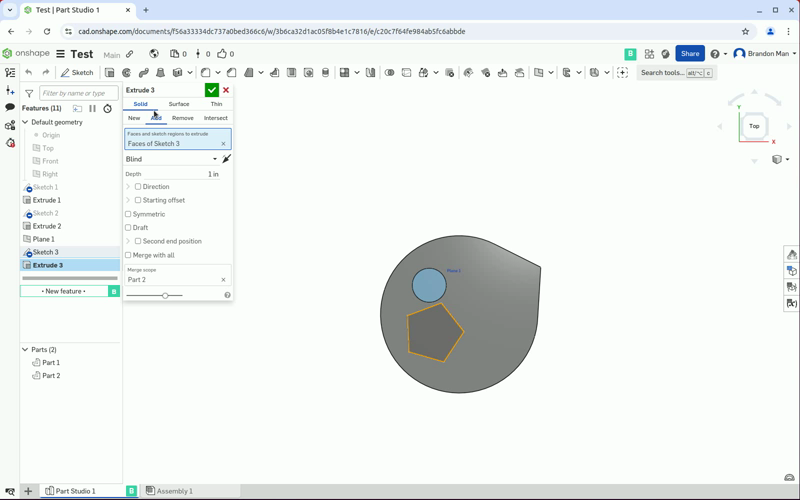
mouse_move(186, 120)
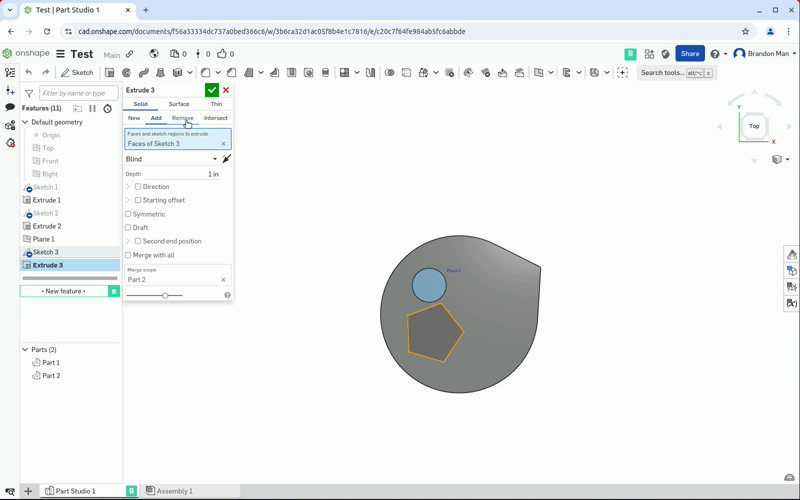
click(186, 120)
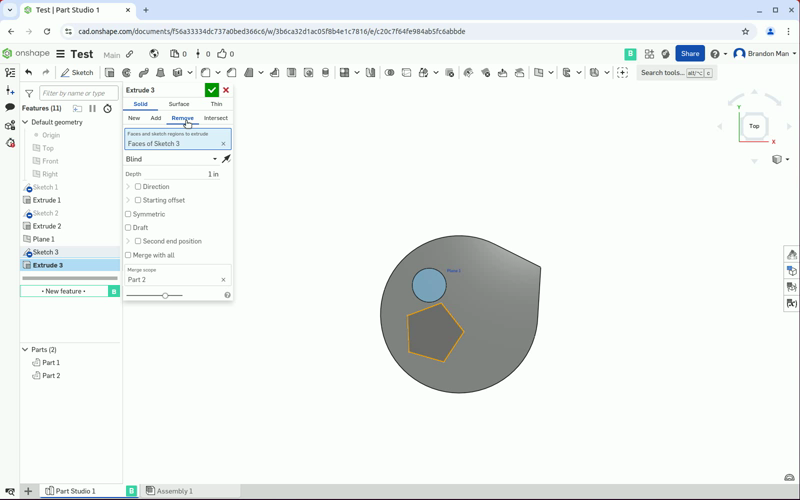
key(tab, 4)
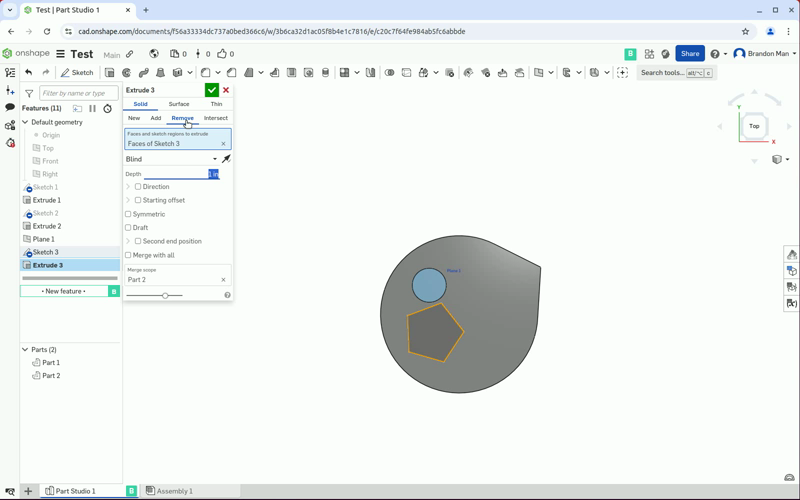
text(5.536)
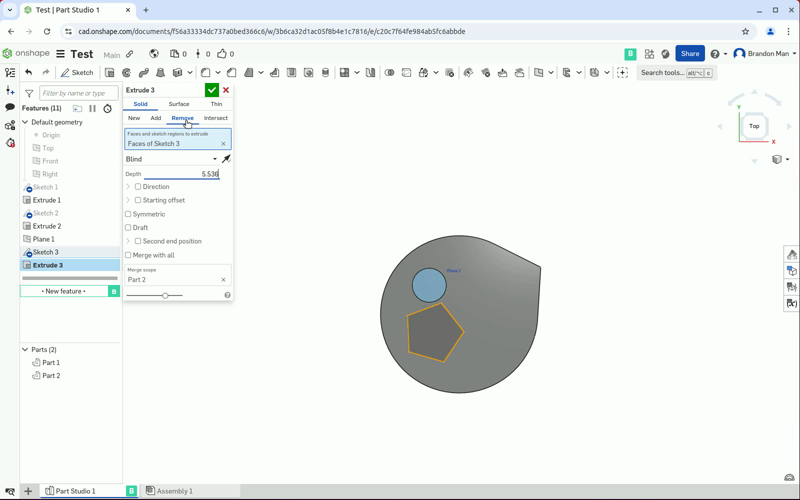
key(tab, 6)
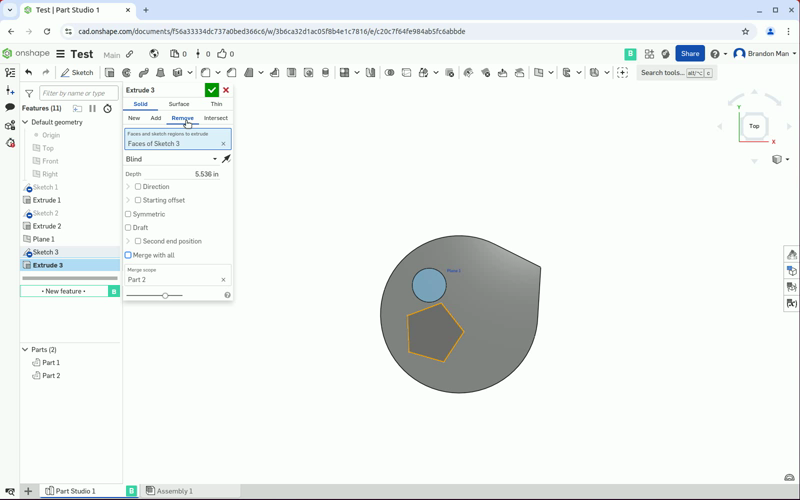
key(space)
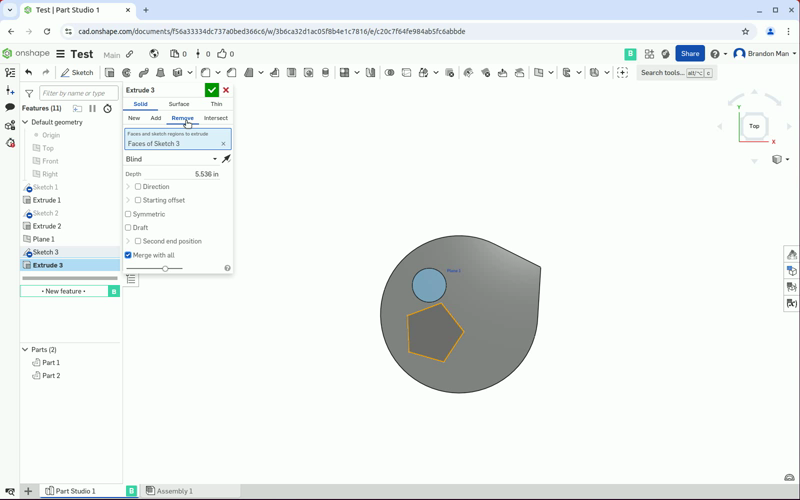
key(enter)
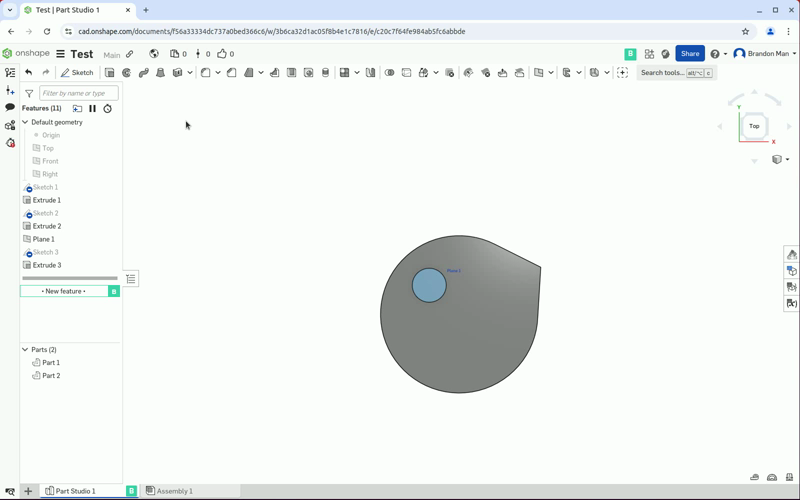
key(shift+h)
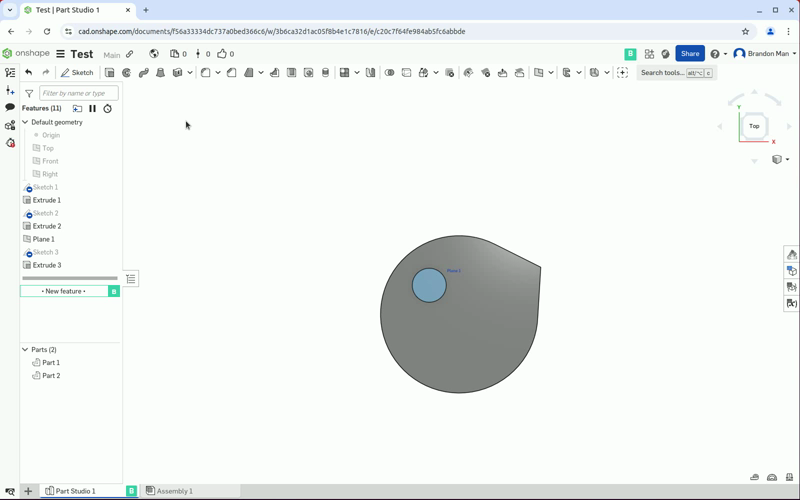
key(shift+h)
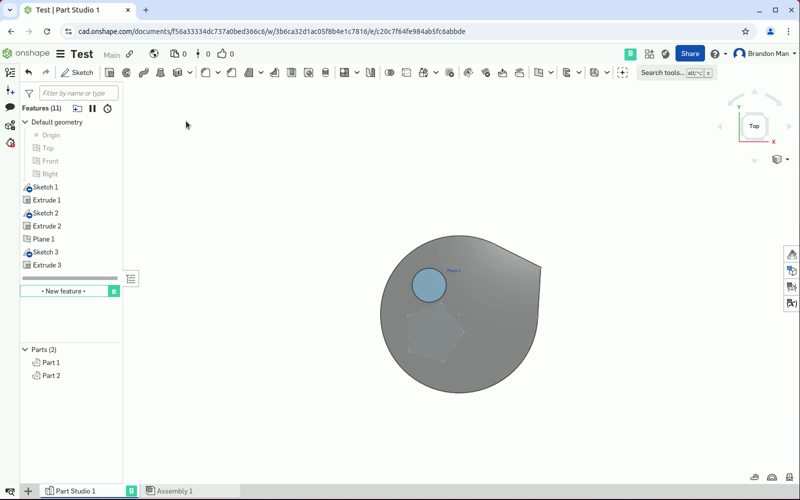
key(shift+7)
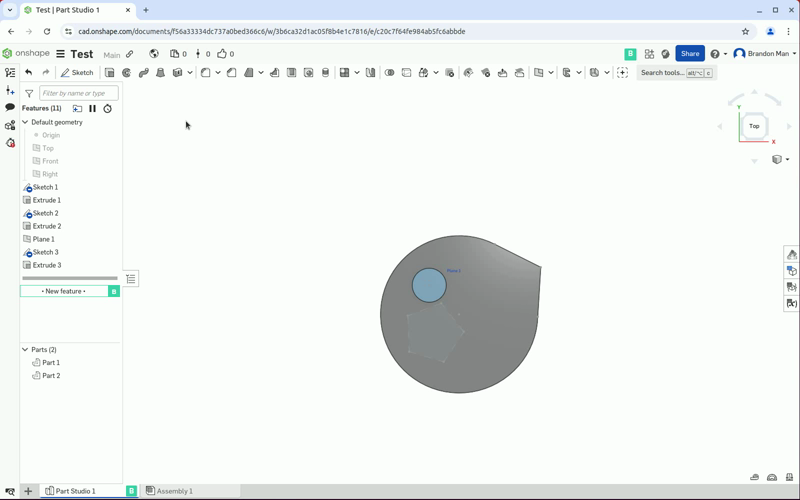
key(up, 3)
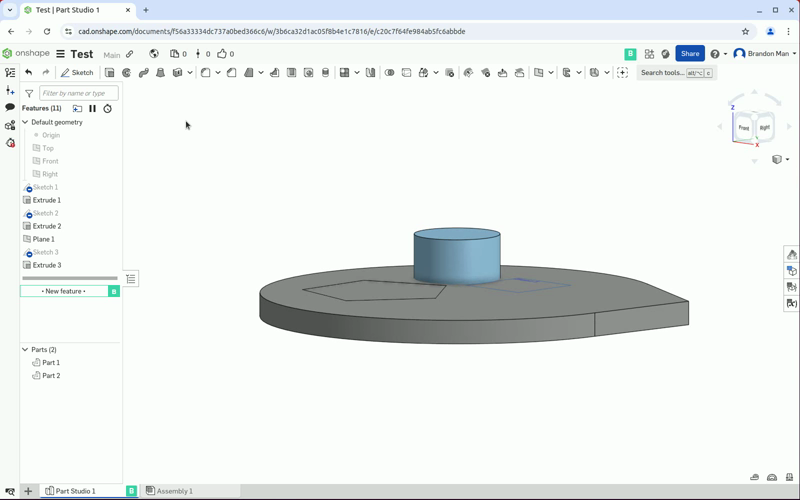
key(left, 3)
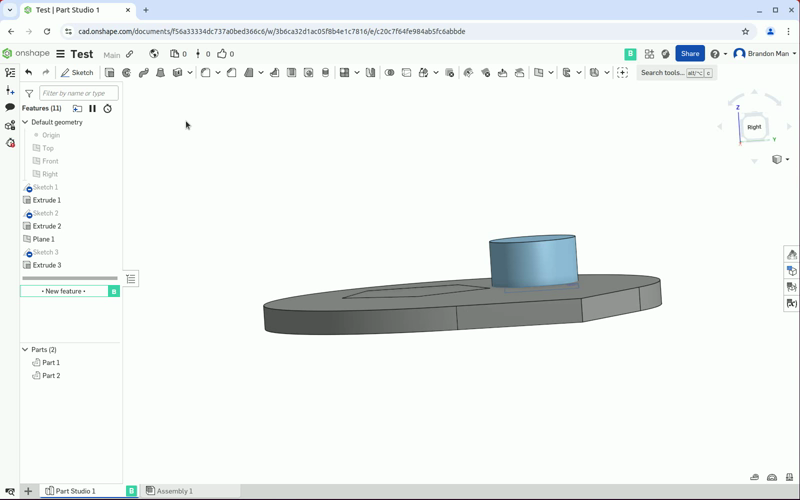
key(right, 3)
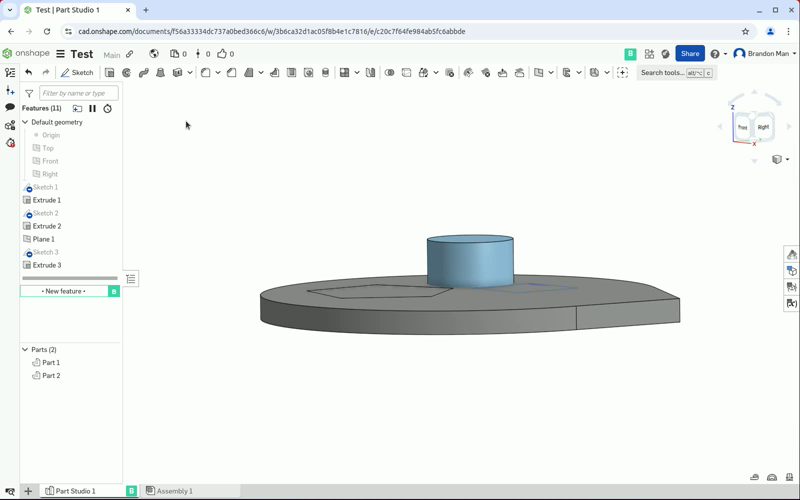
key(down, 3)
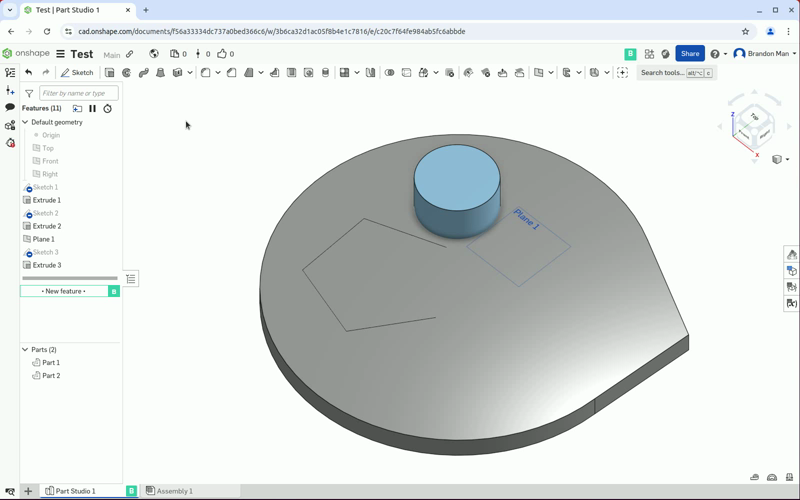
mouse_move(73, 189)
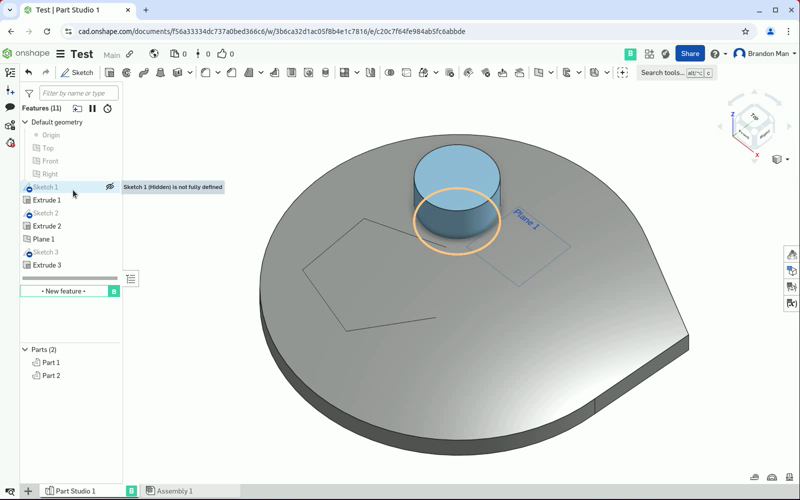
click(73, 189)